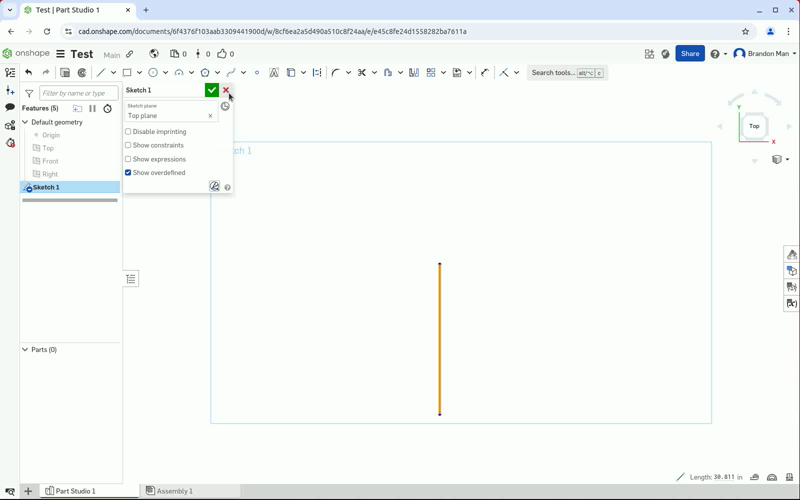
key(shift+h)
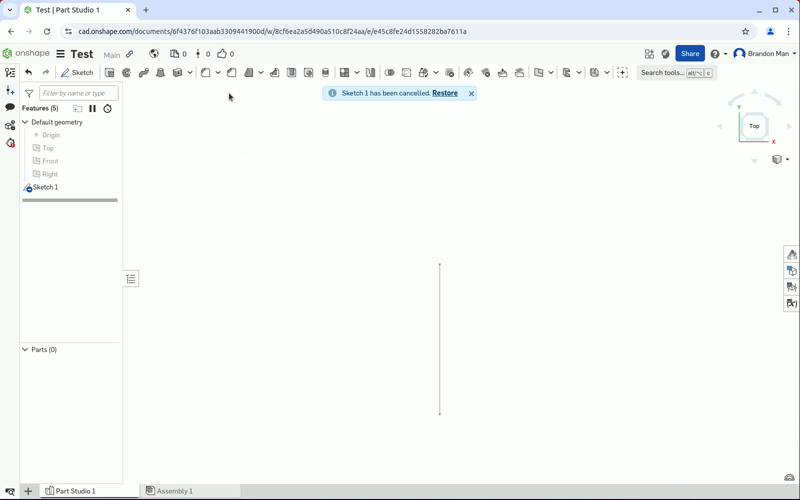
key(shift+s)
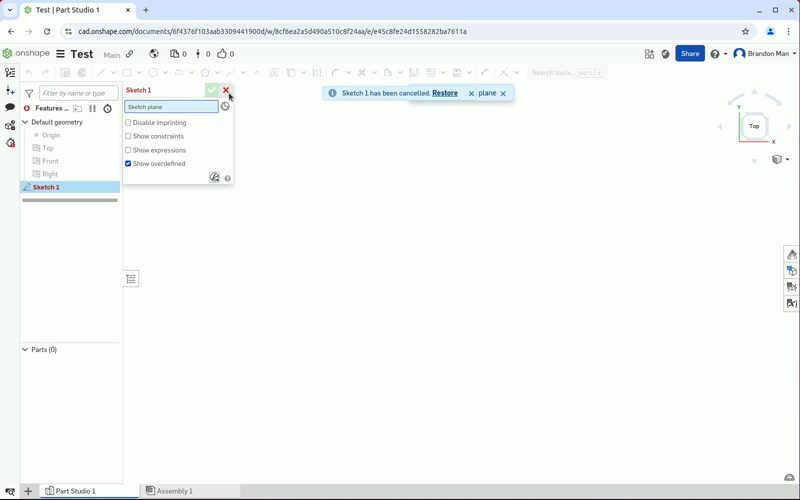
mouse_move(73, 150)
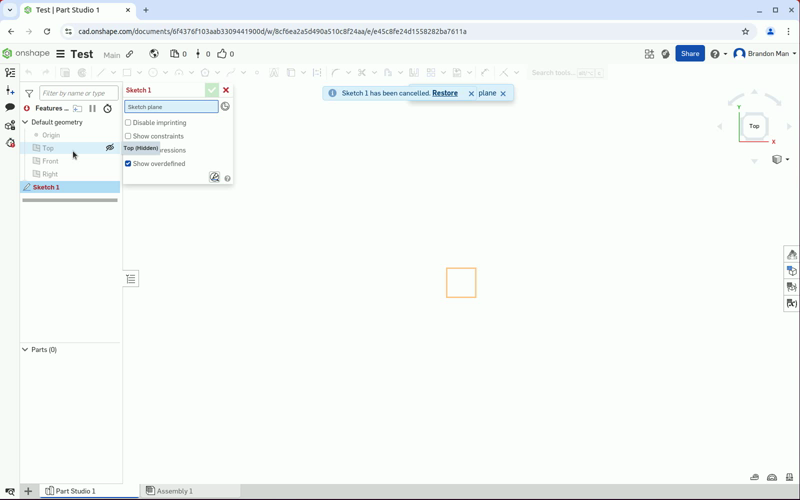
click(73, 150)
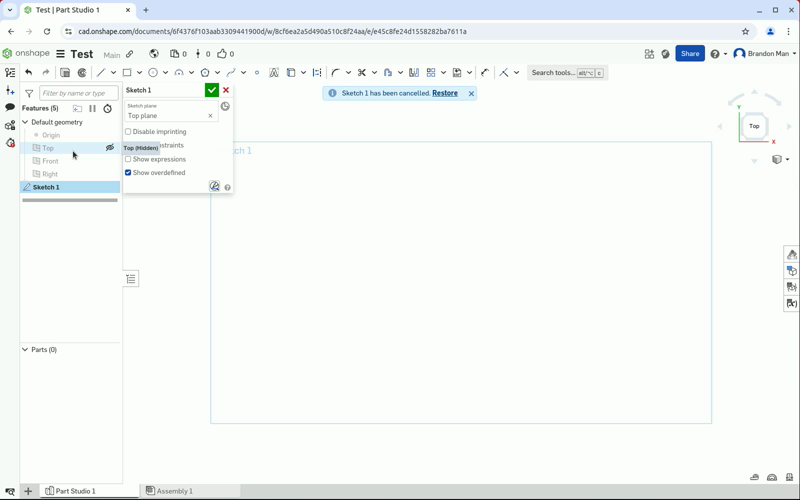
mouse_move(73, 352)
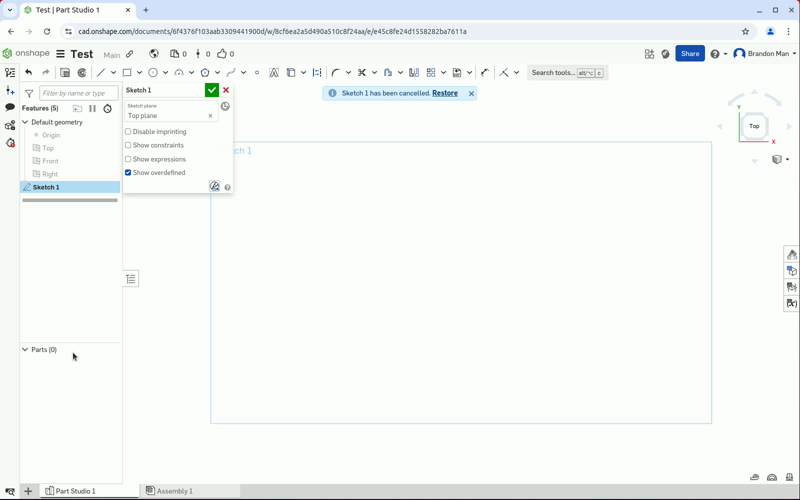
key(y)
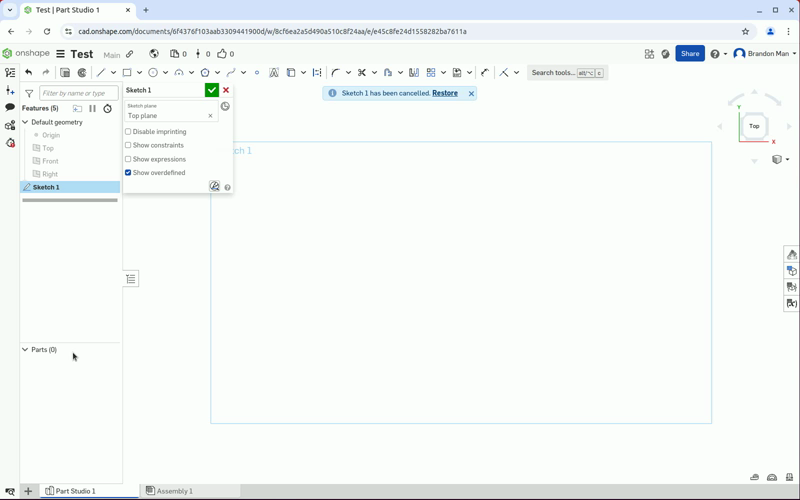
key(l)
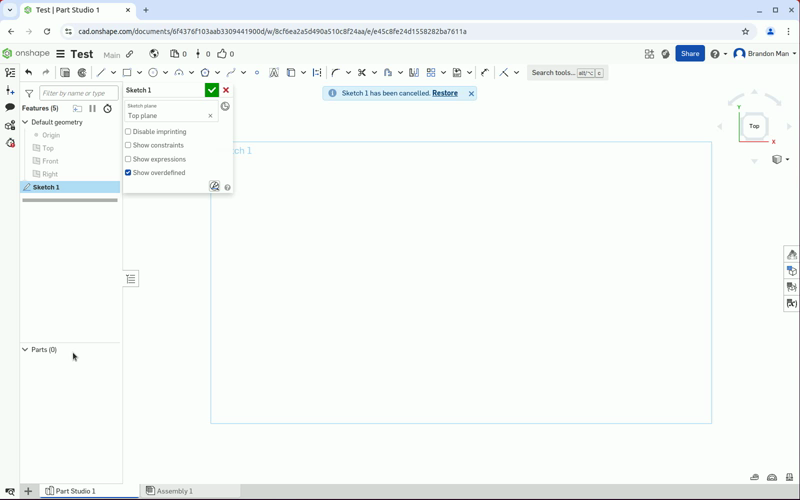
key_down(shift)
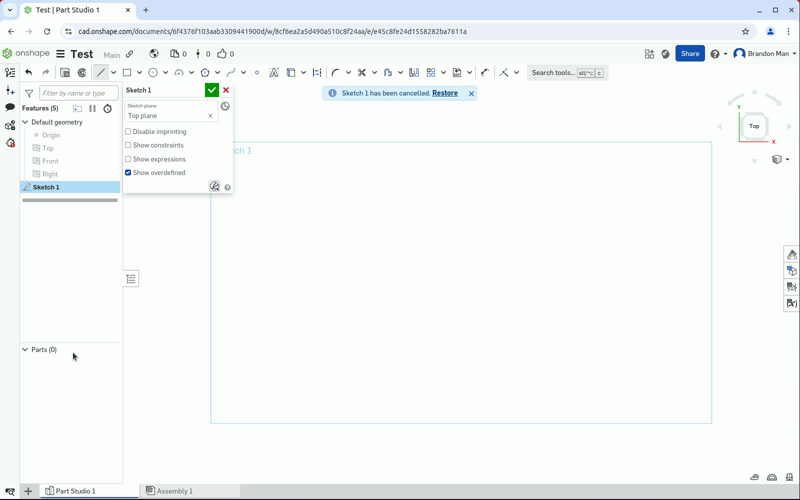
mouse_move(392, 282)
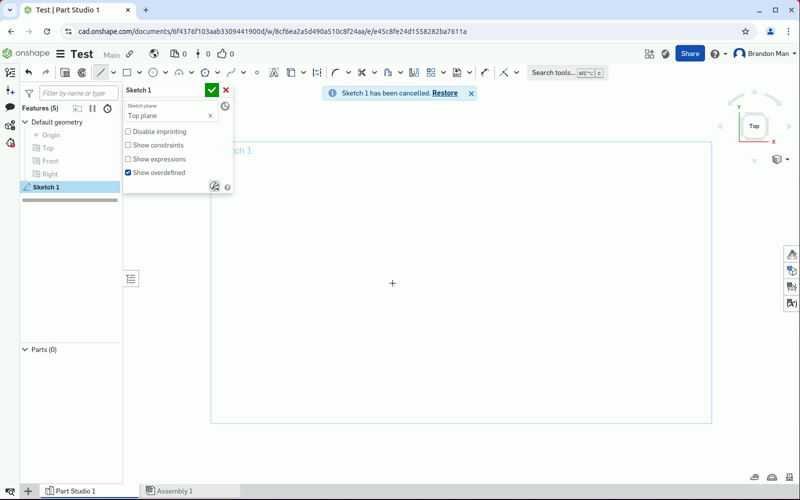
click(392, 282)
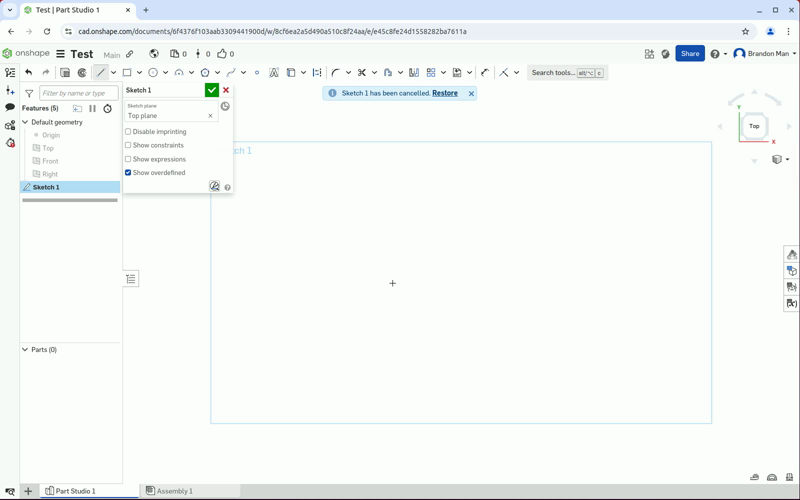
key_up(shift)
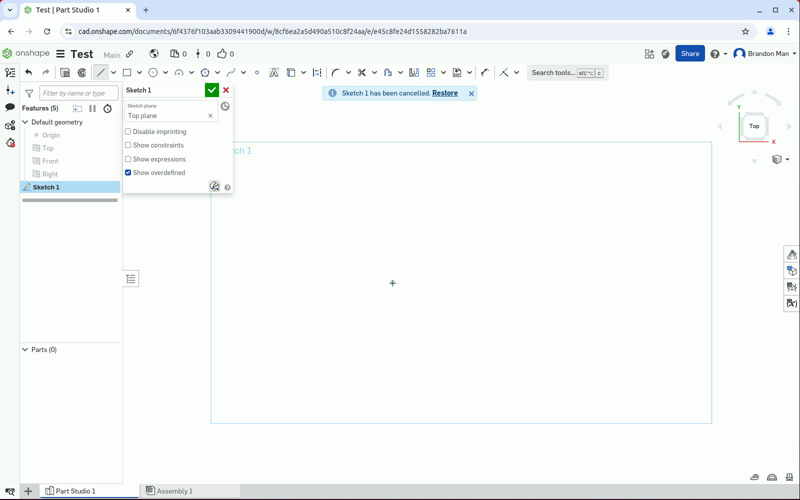
key_down(shift)
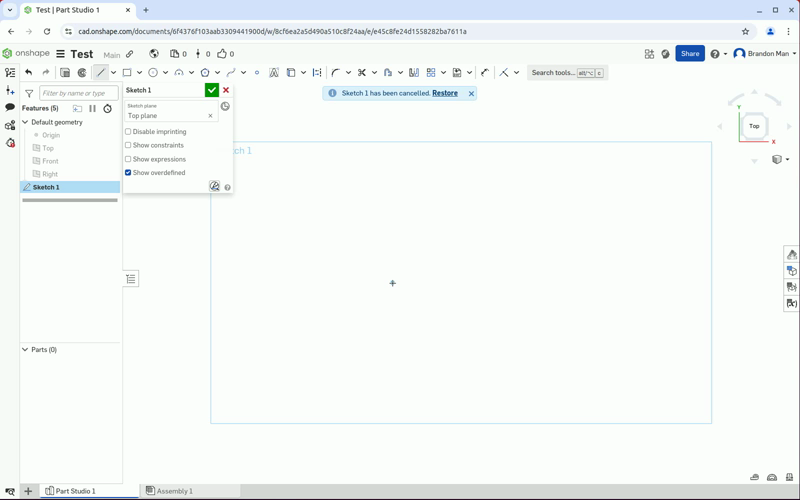
mouse_move(460, 394)
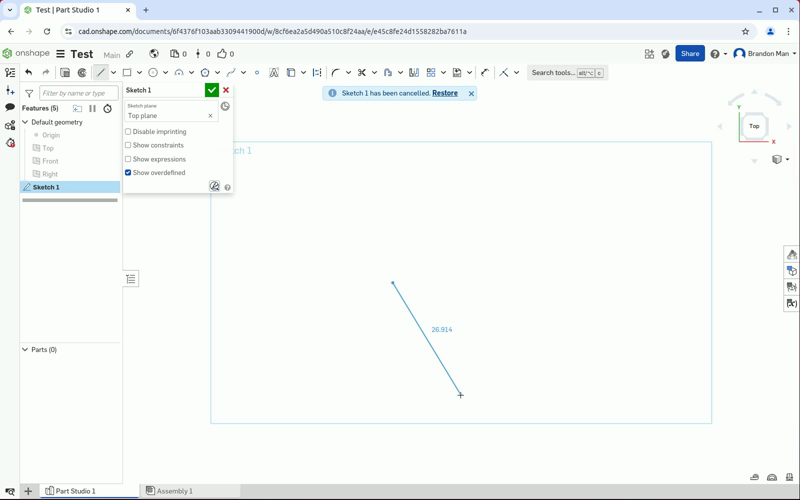
click(460, 394)
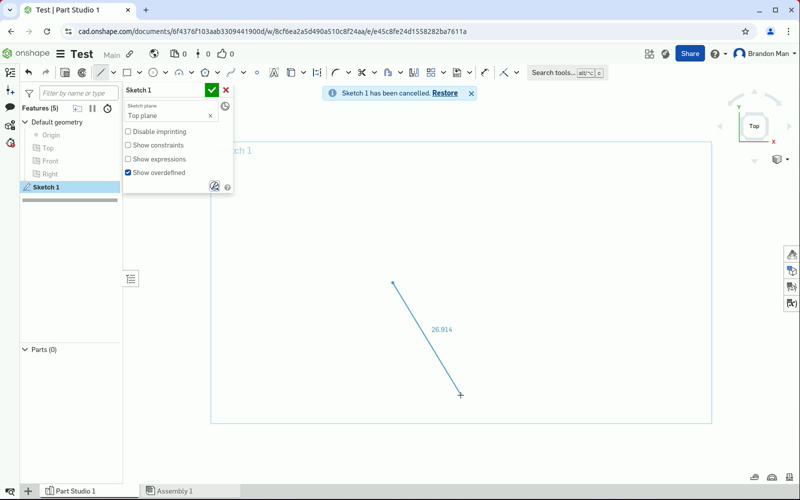
key_up(shift)
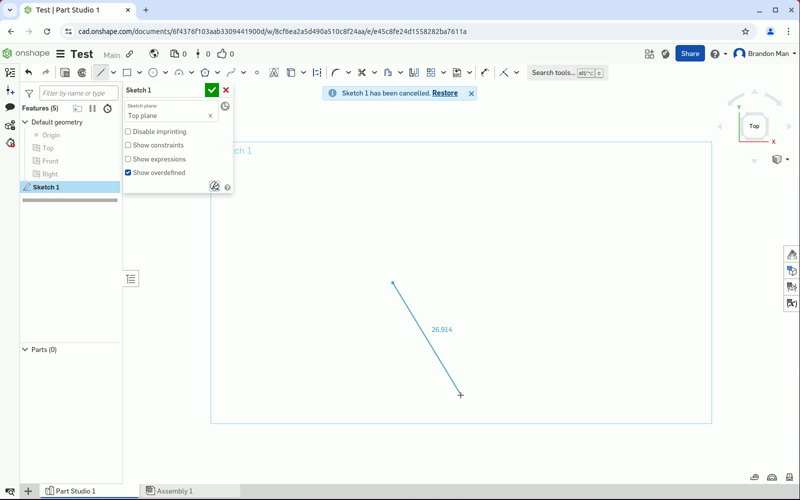
key_down(shift)
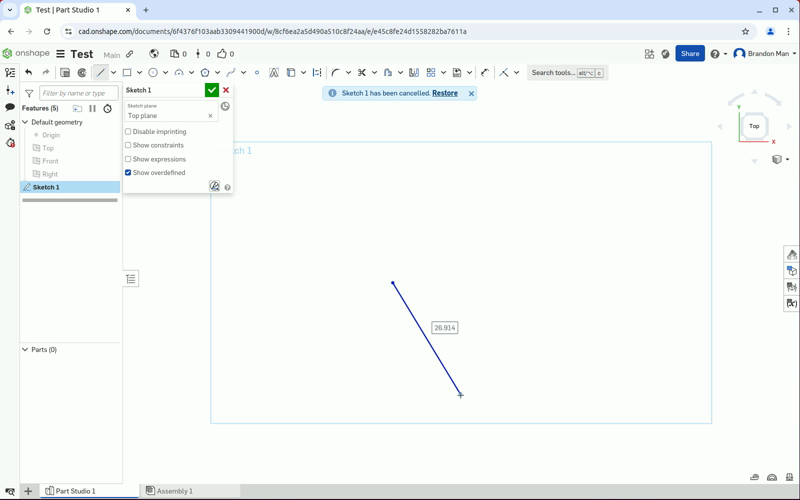
mouse_move(527, 282)
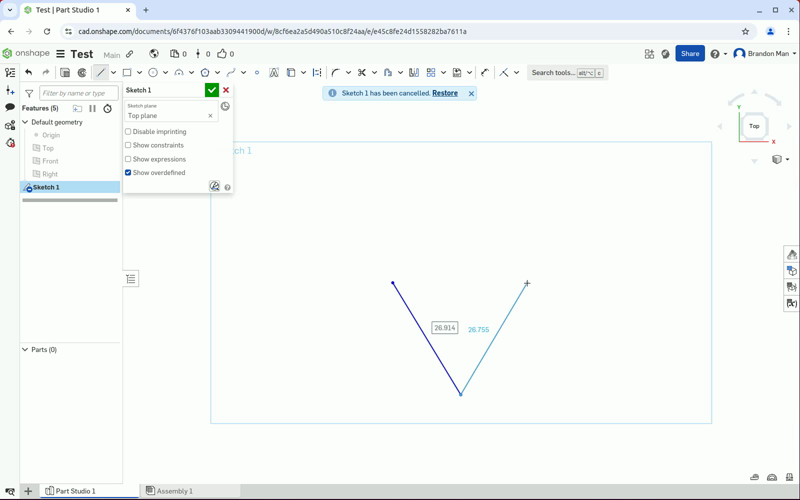
click(527, 282)
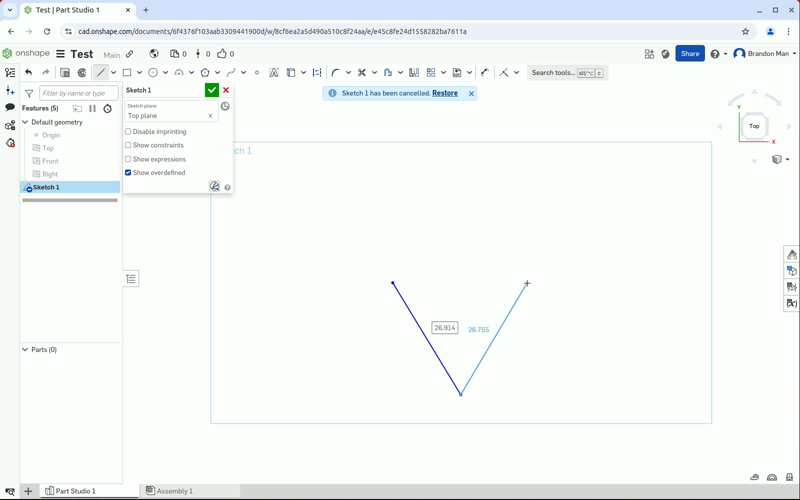
key_up(shift)
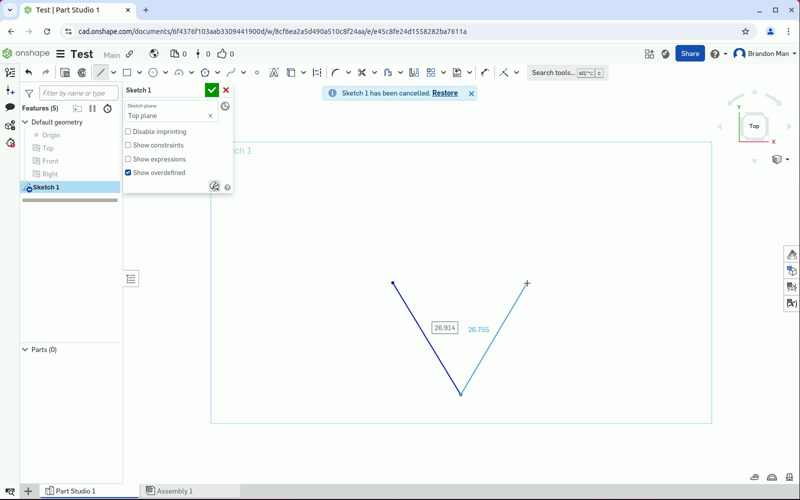
key_down(shift)
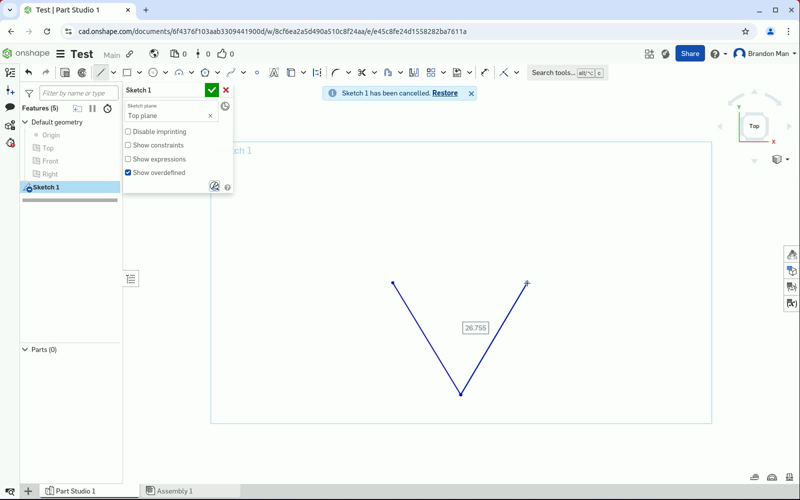
mouse_move(460, 170)
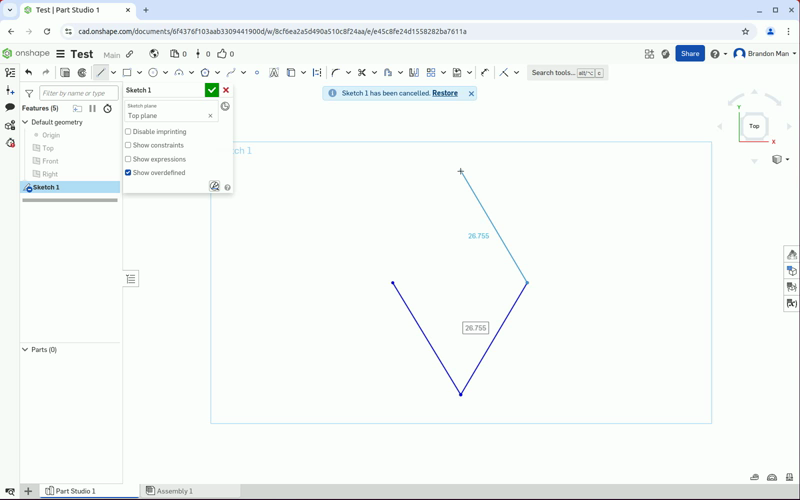
click(460, 170)
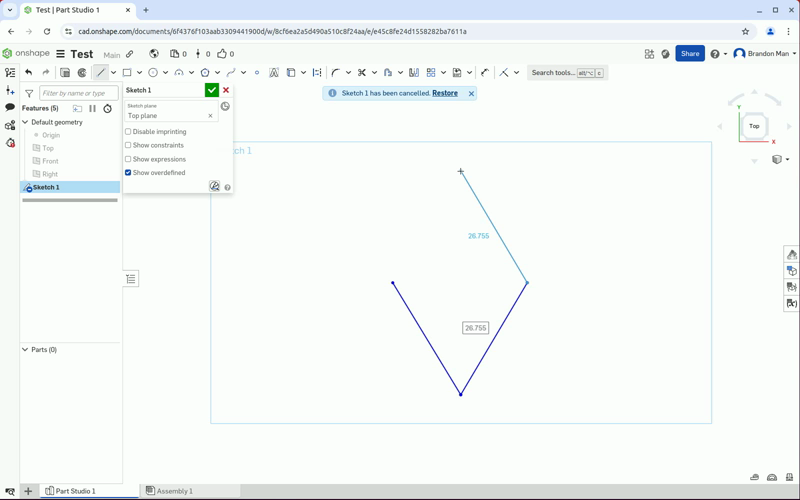
key_up(shift)
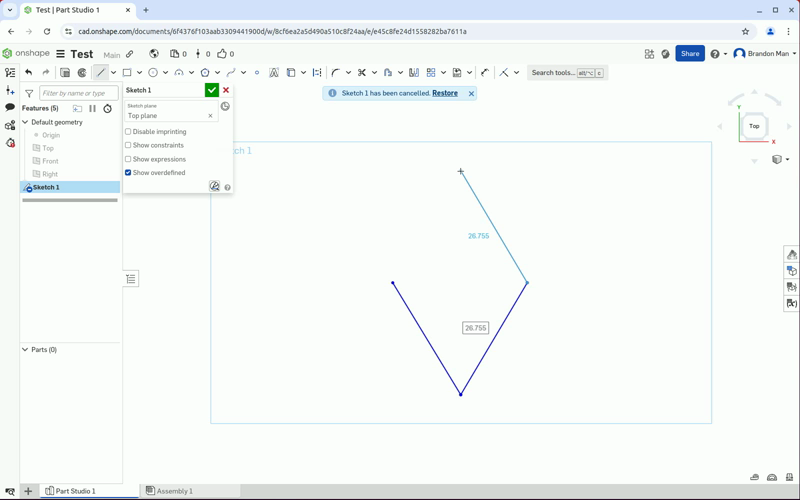
key_down(shift)
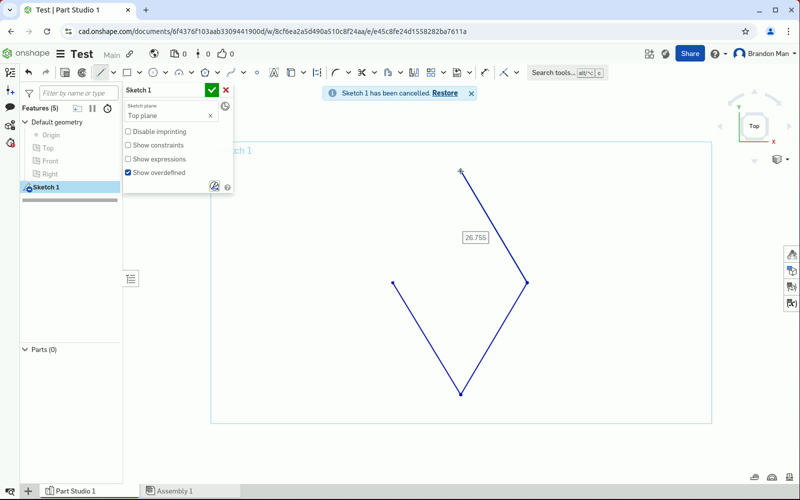
mouse_move(392, 282)
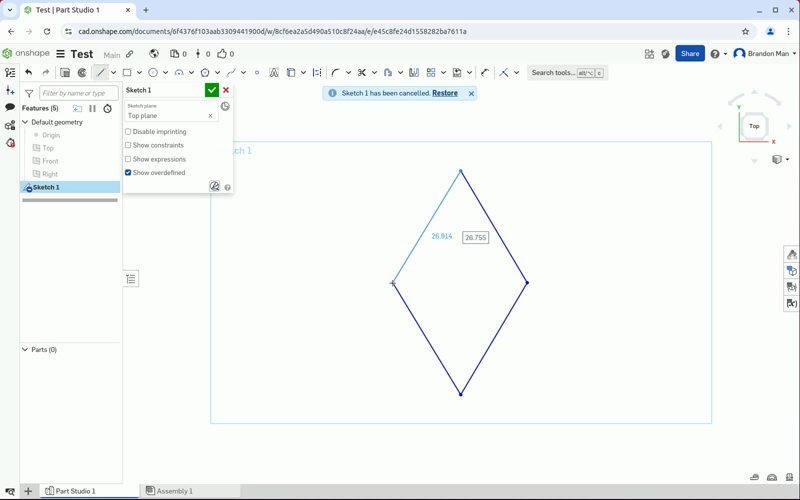
key_up(shift)
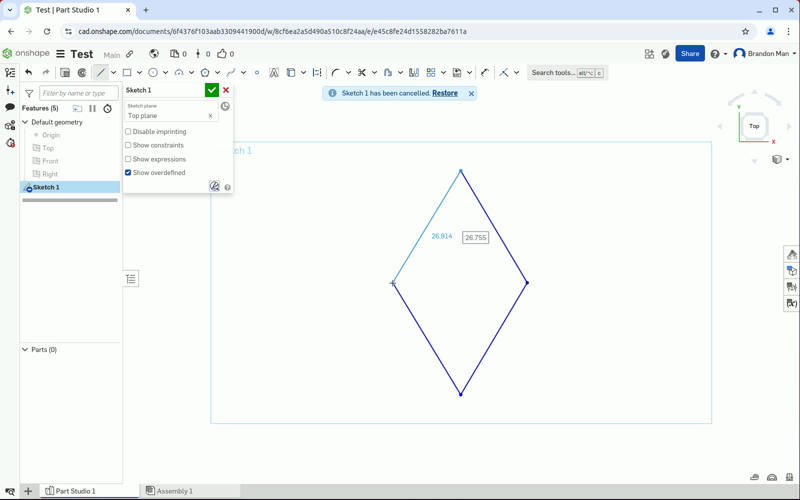
click(392, 282)
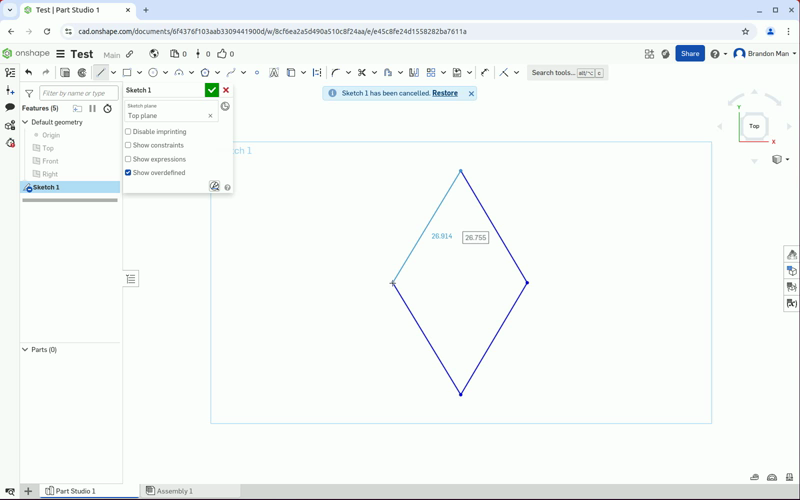
key(esc)
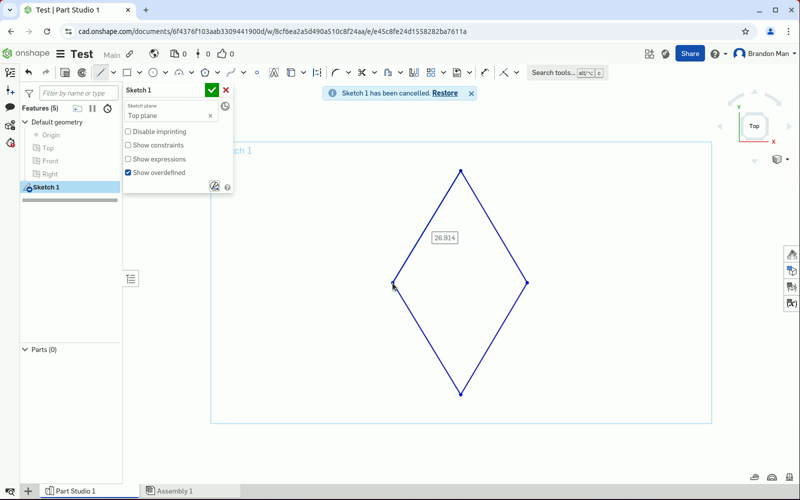
mouse_move(446, 335)
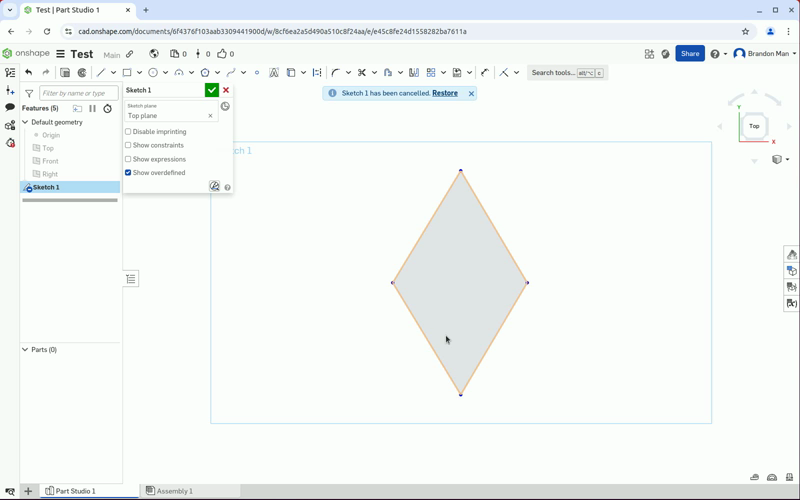
click(446, 335)
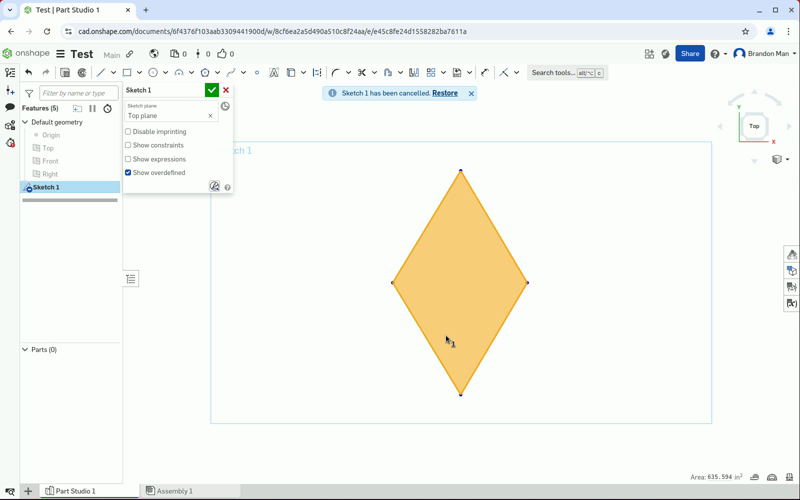
mouse_move(73, 352)
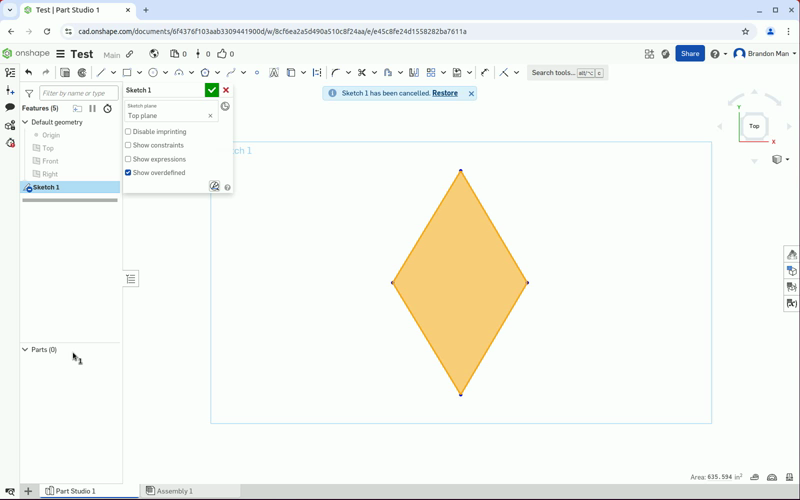
key(shift+y)
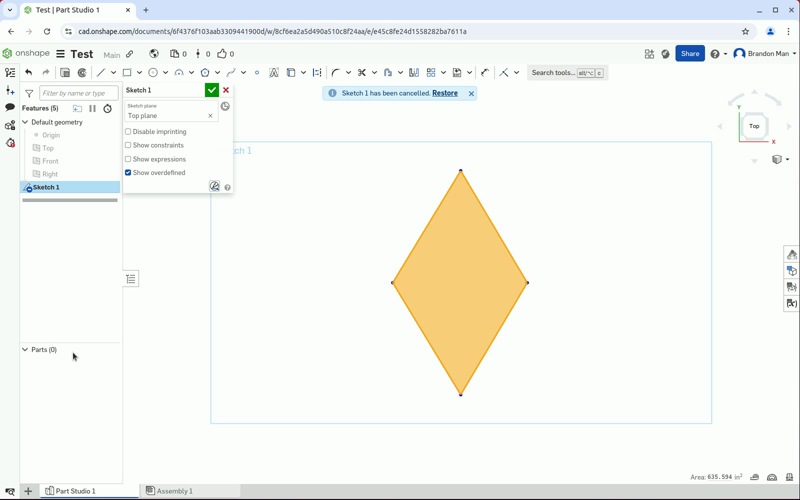
key(shift+e)
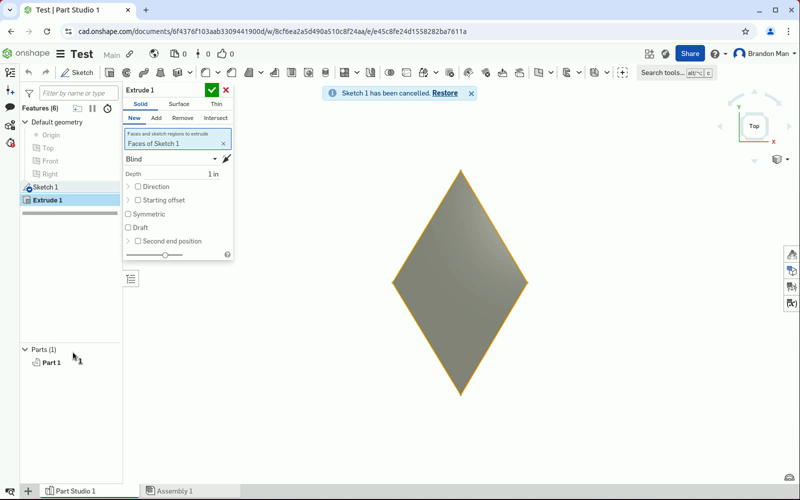
mouse_move(143, 106)
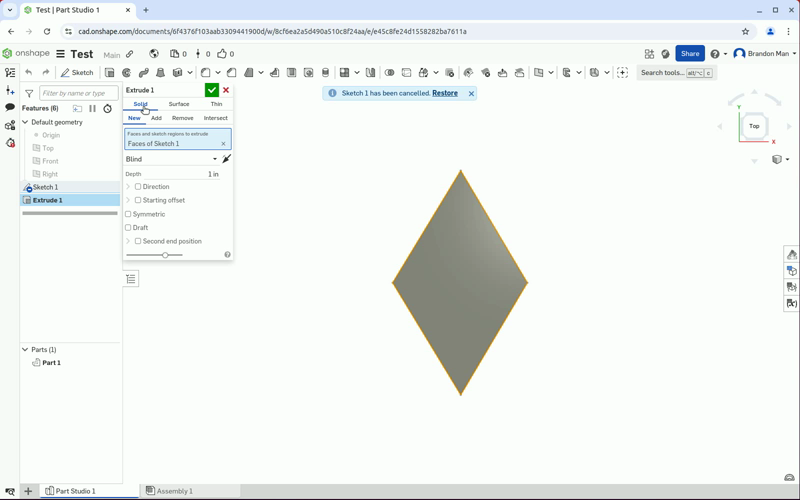
click(143, 106)
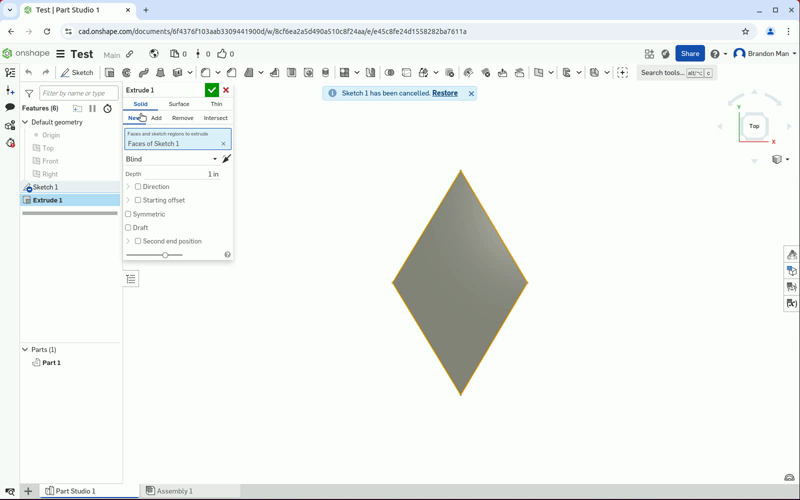
mouse_move(137, 120)
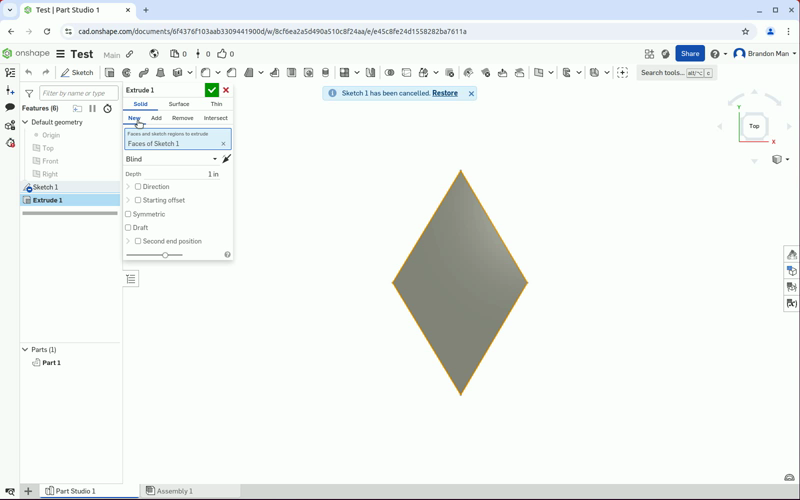
click(137, 120)
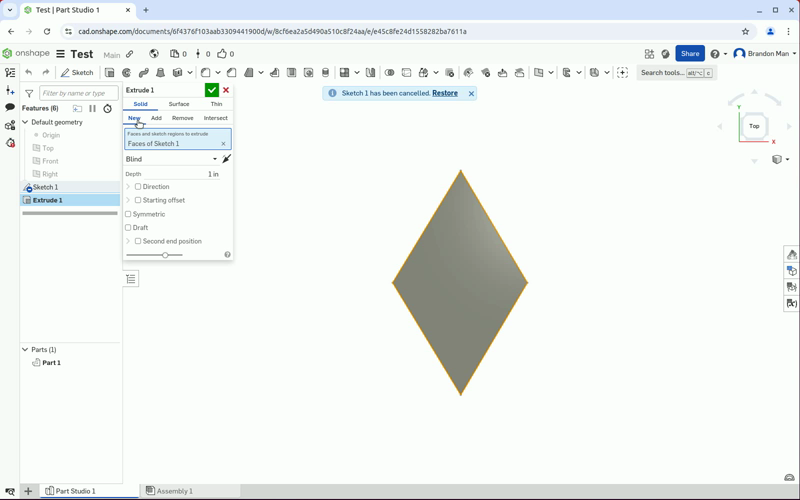
key(tab, 4)
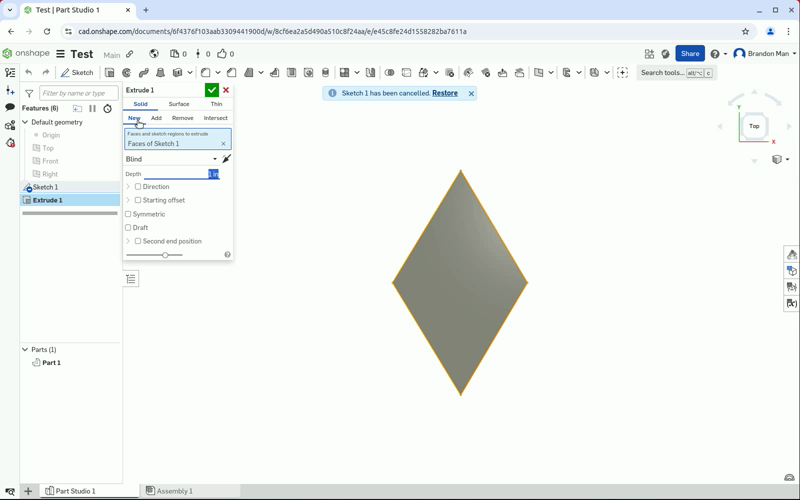
text(19.979)
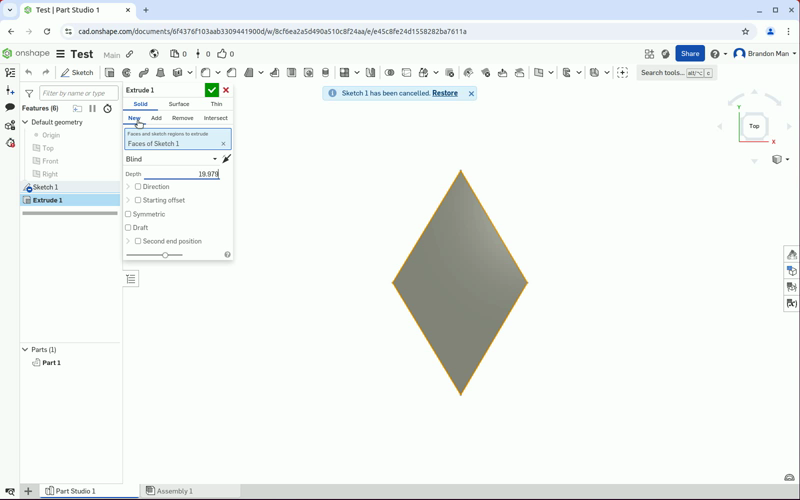
key(enter)
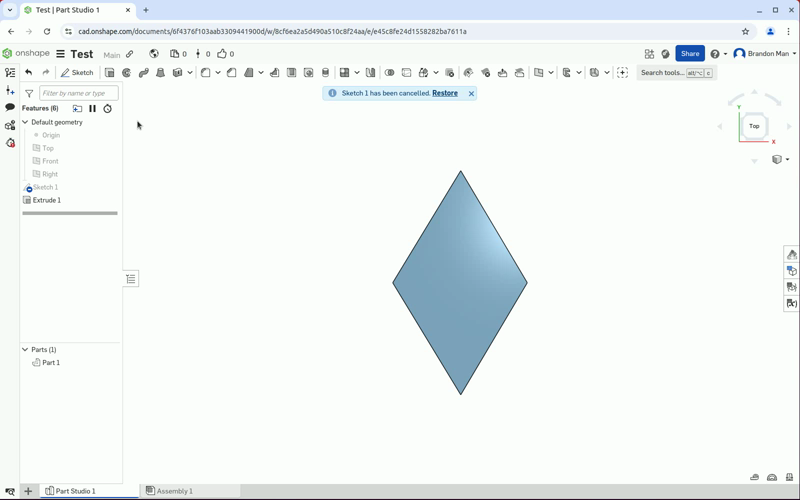
key(shift+h)
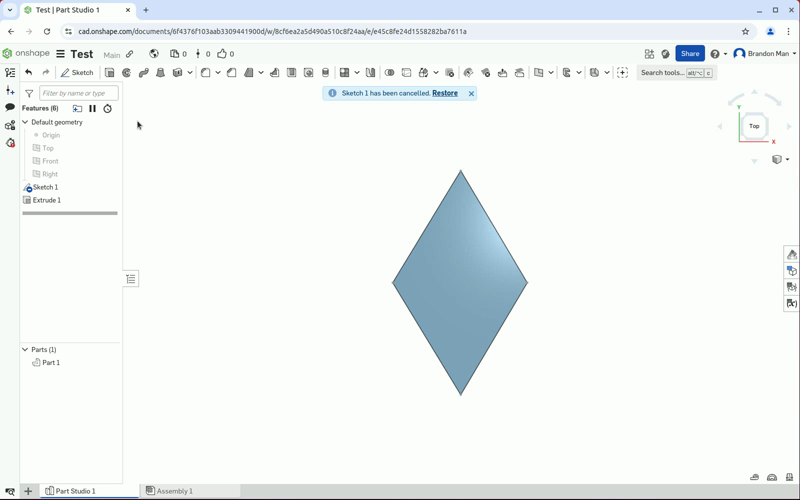
key(shift+h)
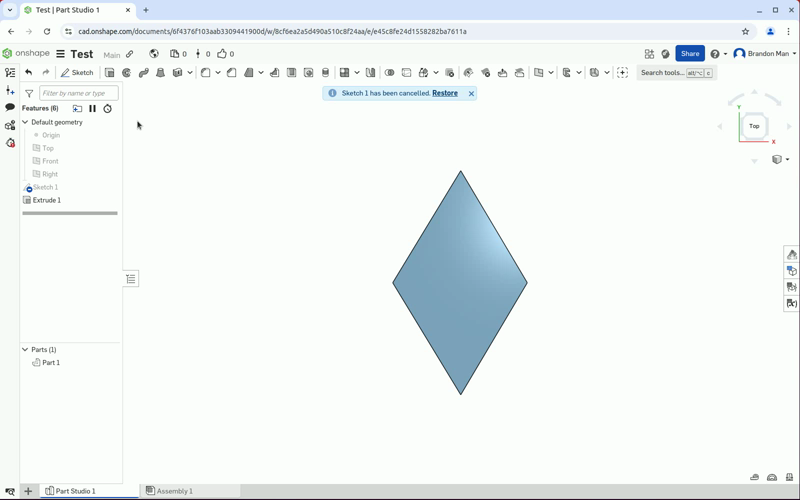
mouse_move(73, 189)
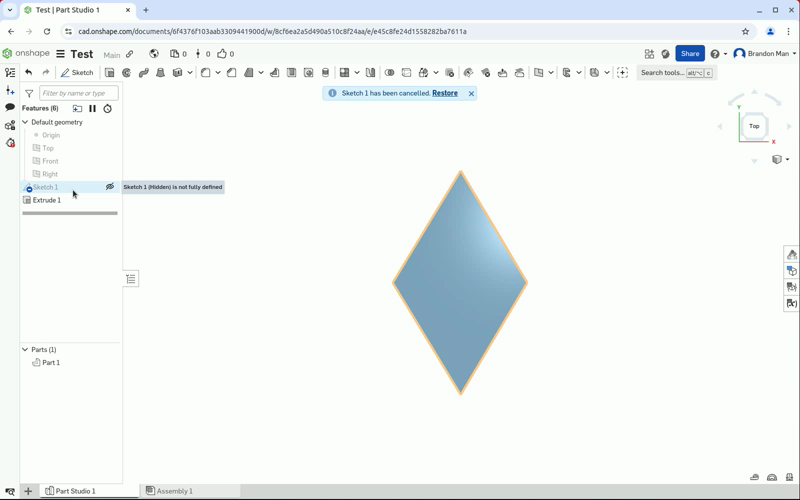
click(73, 189)
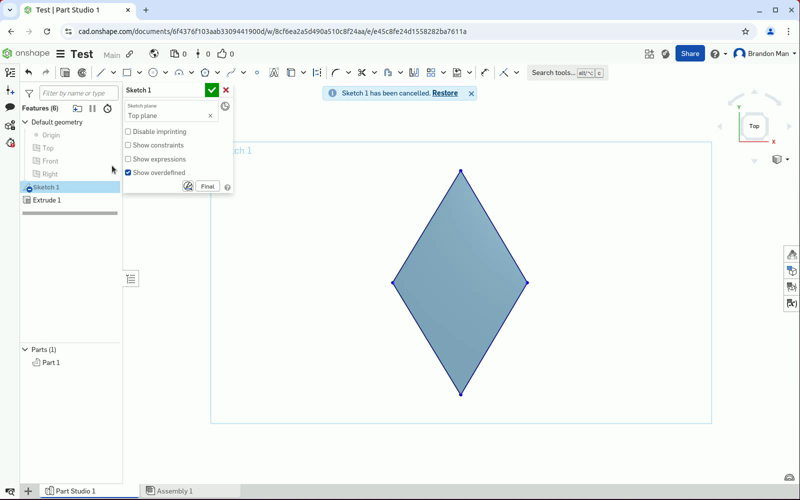
mouse_move(229, 92)
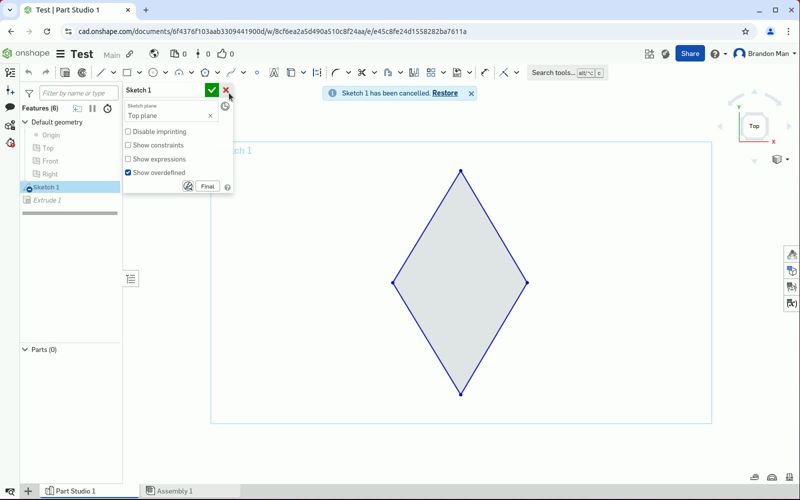
click(229, 92)
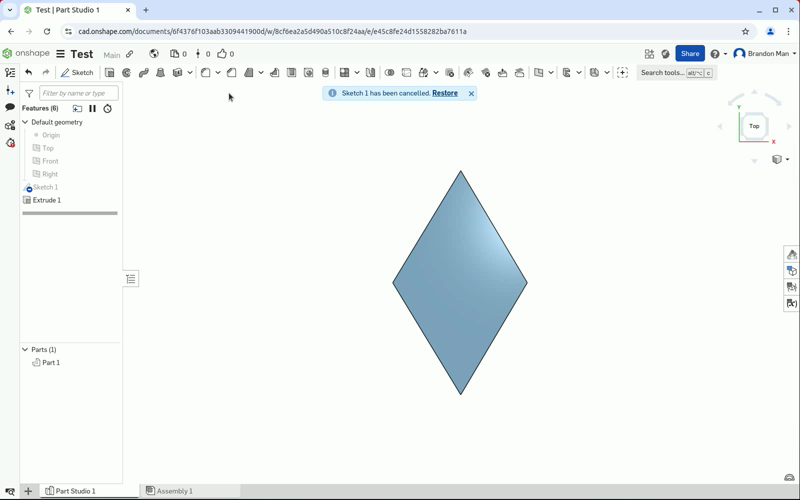
mouse_move(73, 352)
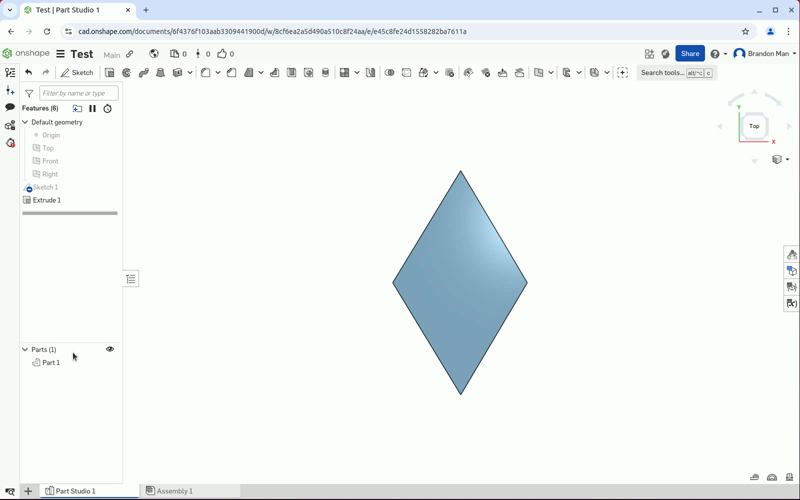
key(y)
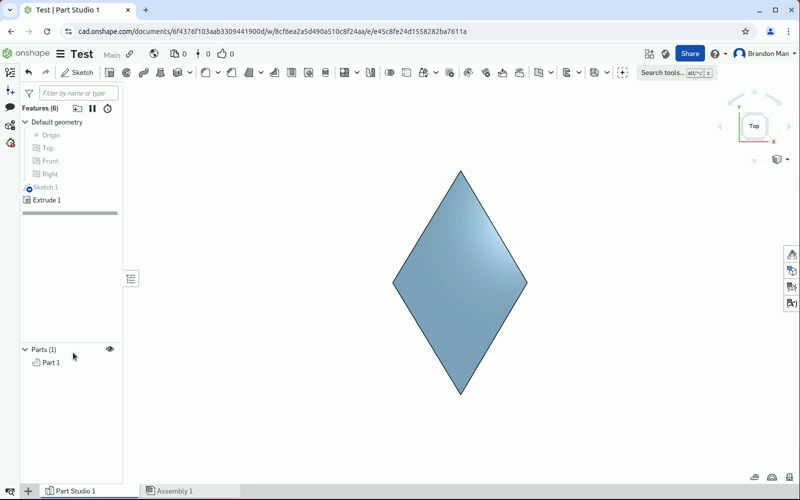
key(shift+p)
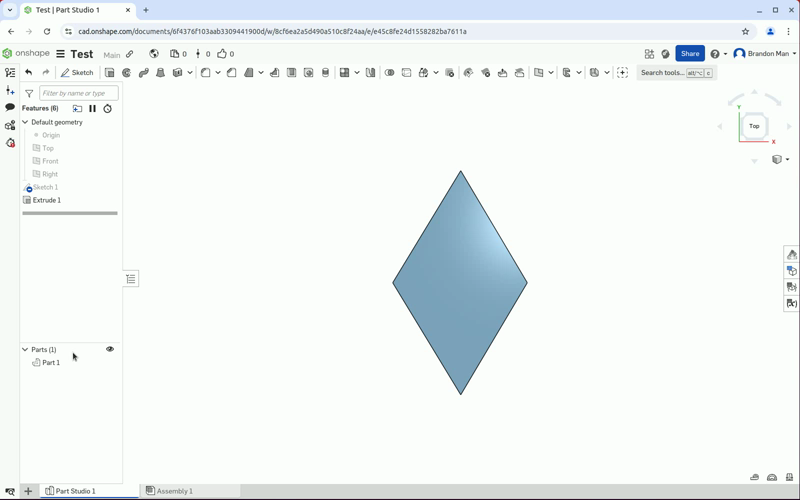
key(space)
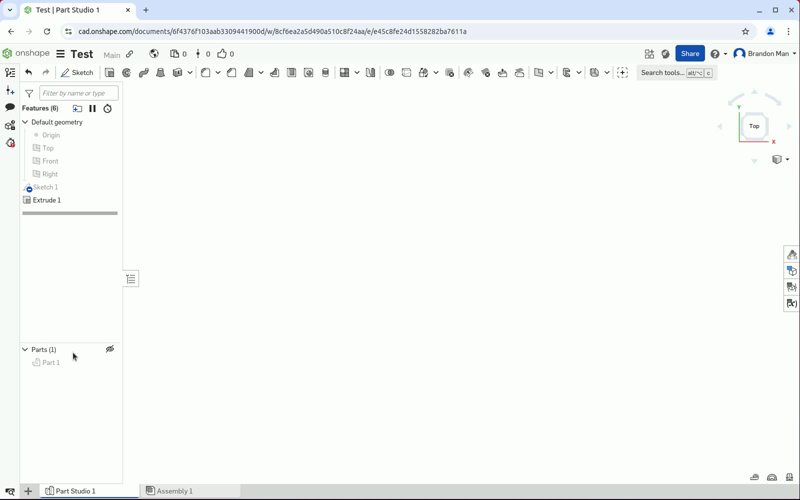
key_down(shift)
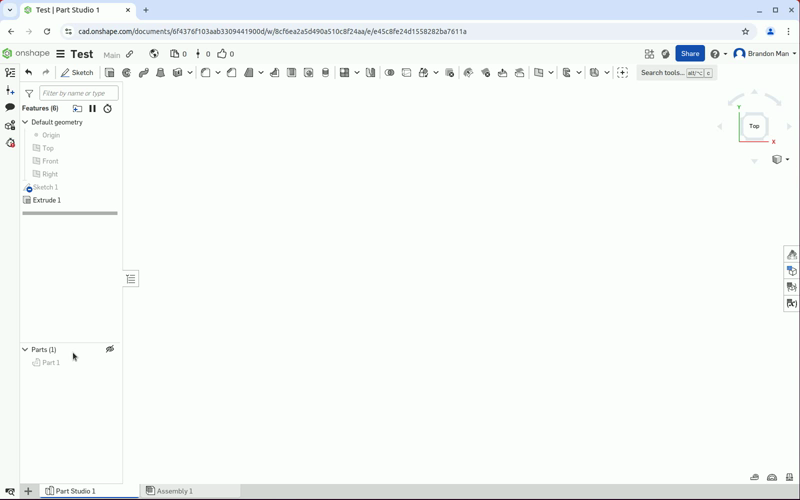
key(up)
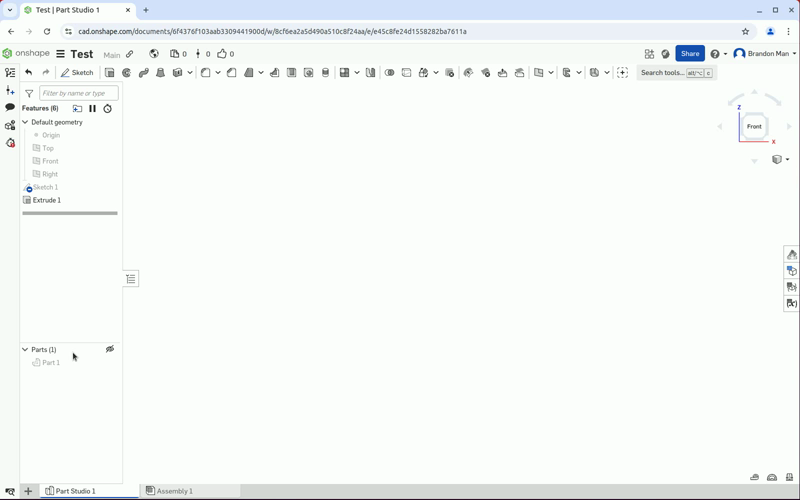
key_up(shift)
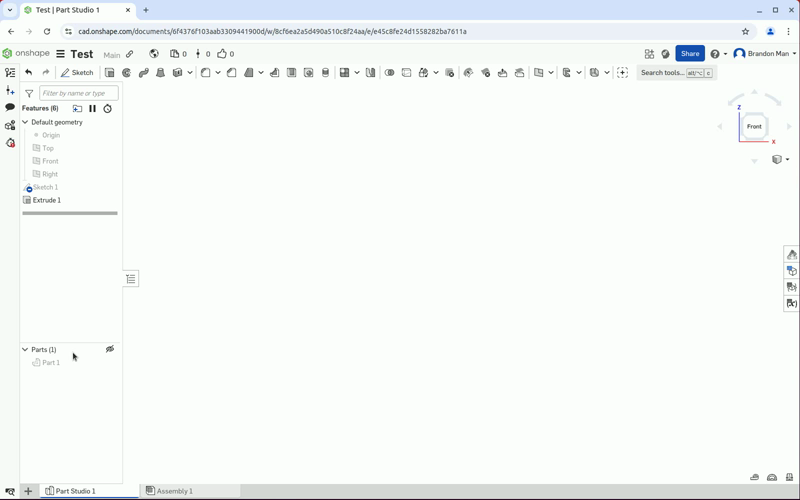
key(space)
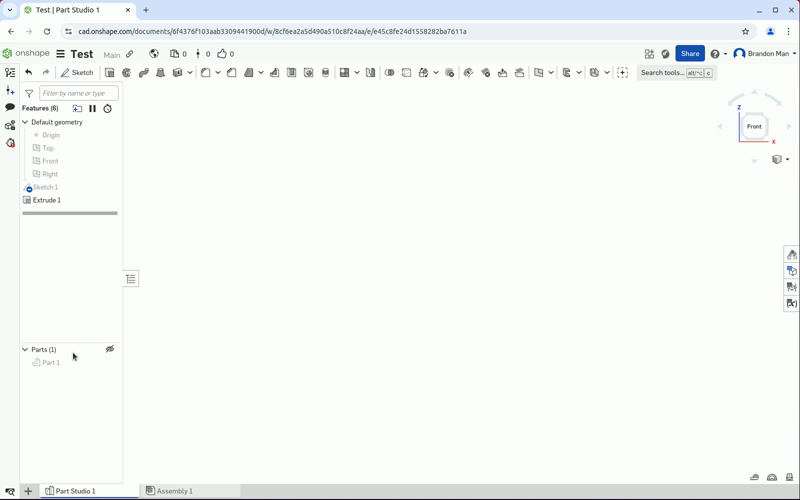
key_down(shift)
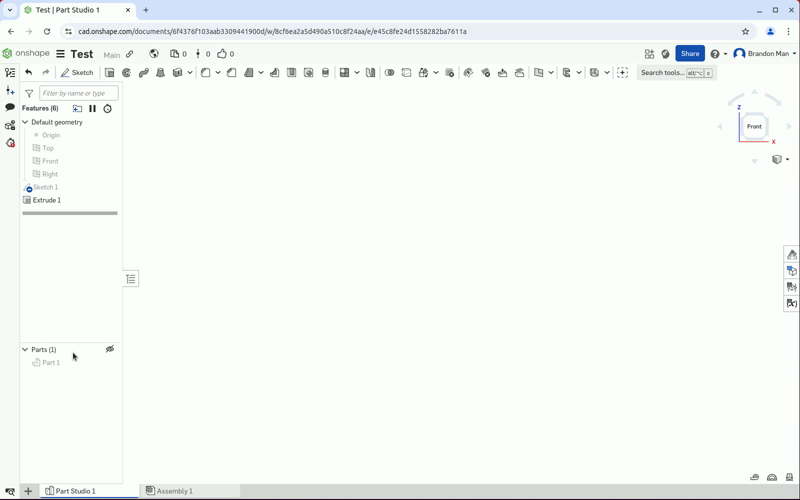
key(left)
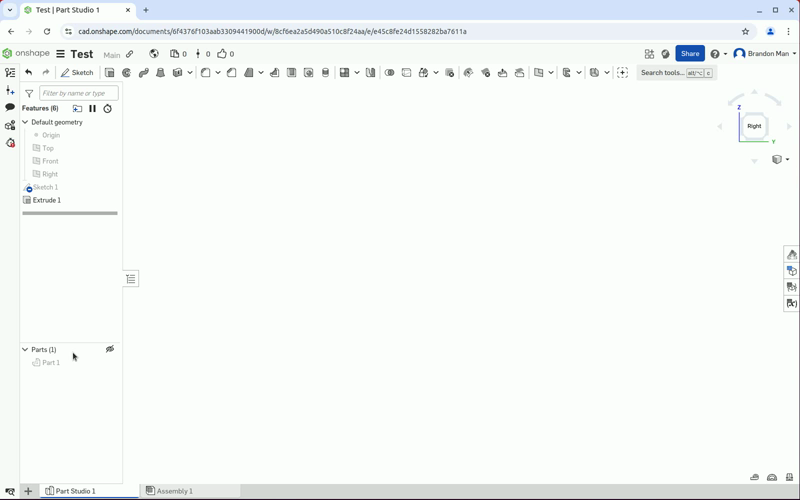
key_up(shift)
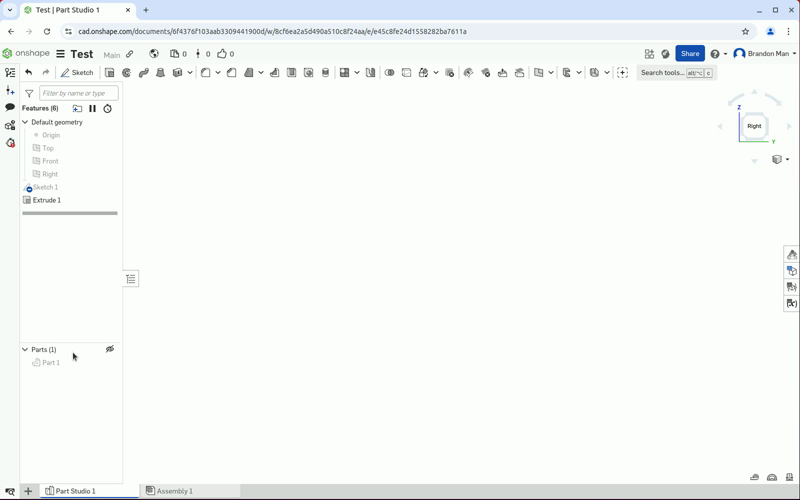
mouse_move(73, 352)
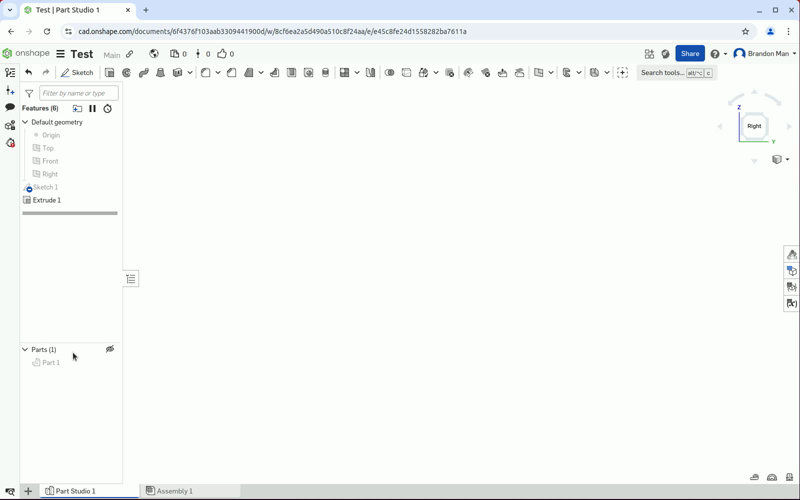
key(shift+y)
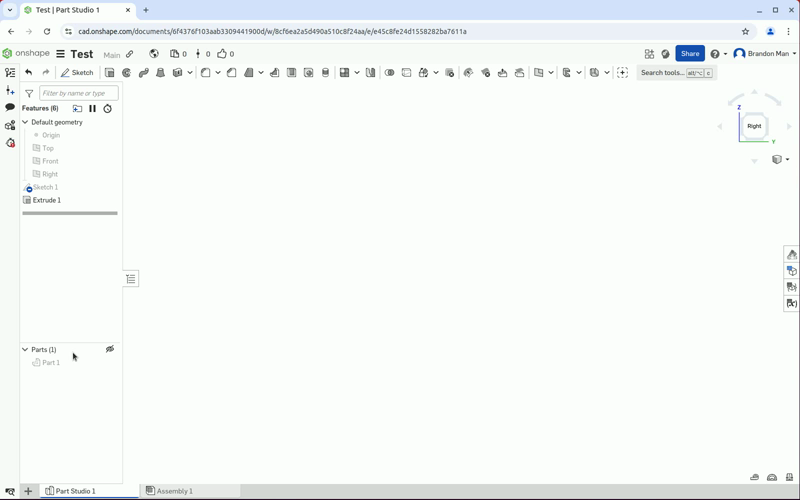
key(shift+s)
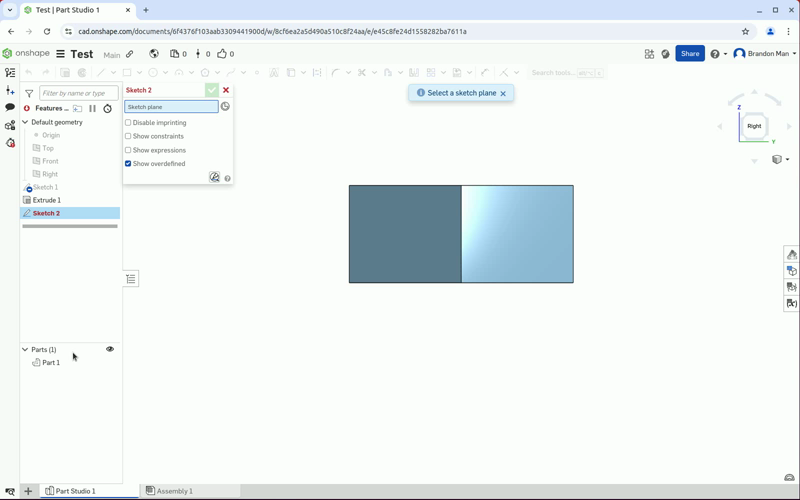
mouse_move(73, 176)
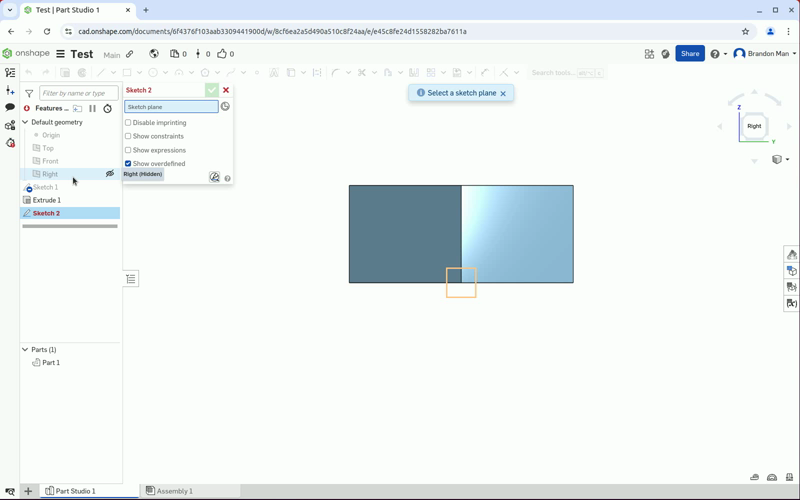
click(73, 176)
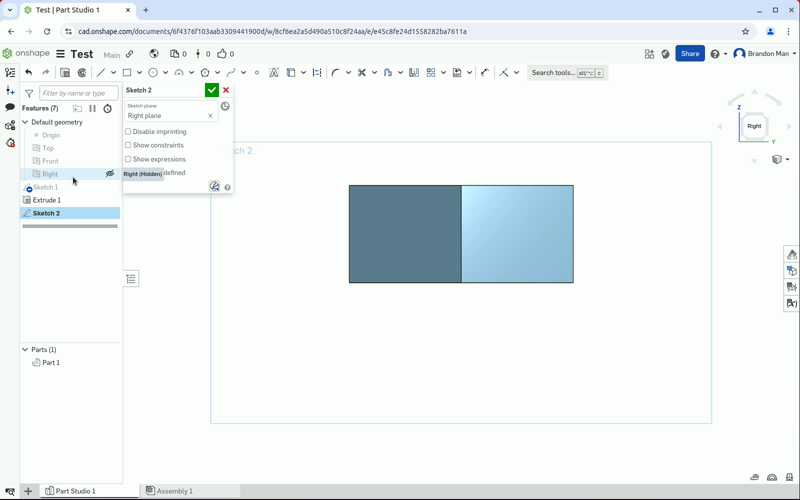
mouse_move(73, 352)
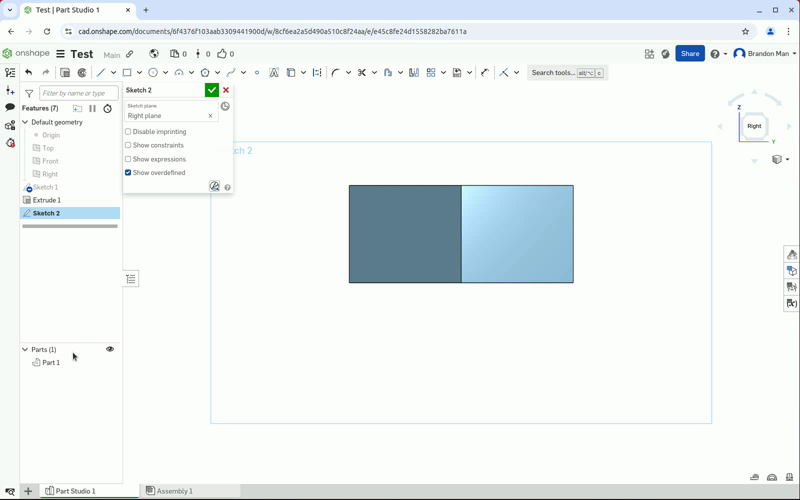
key(y)
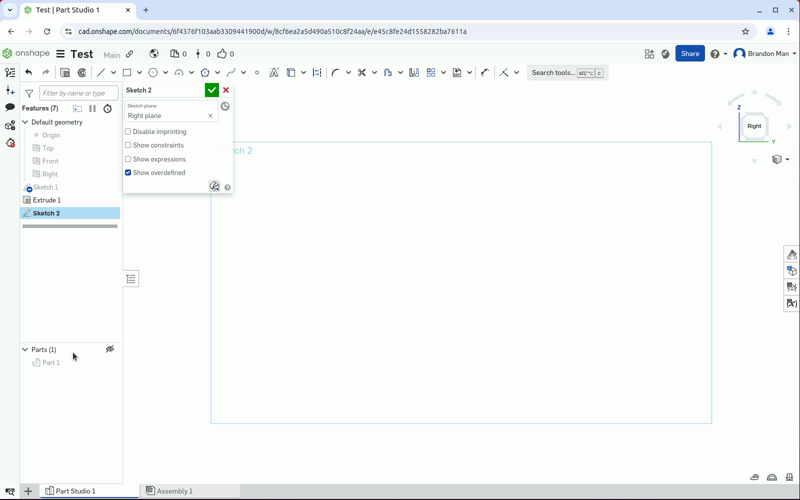
key(l)
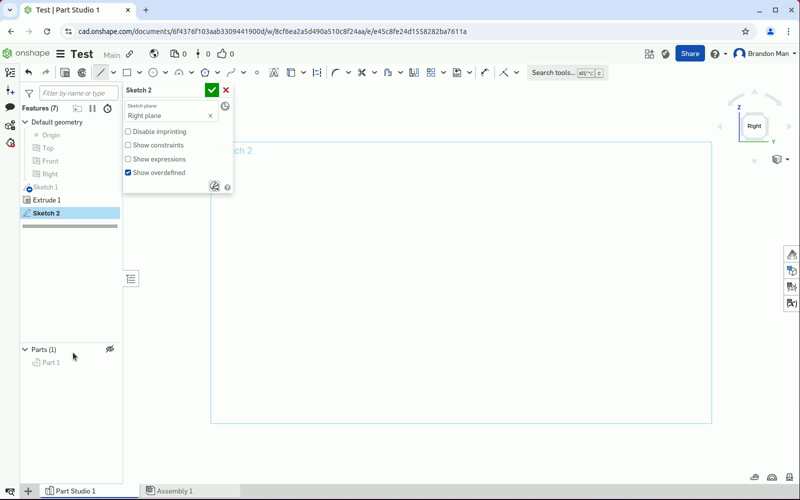
key_down(shift)
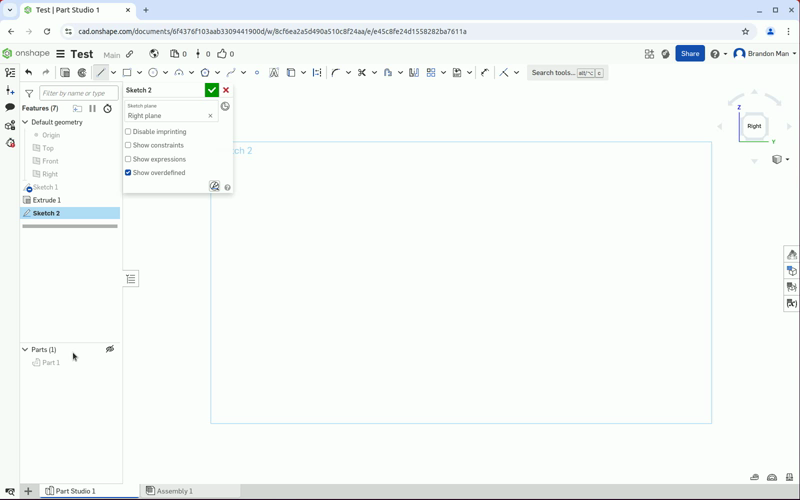
mouse_move(382, 185)
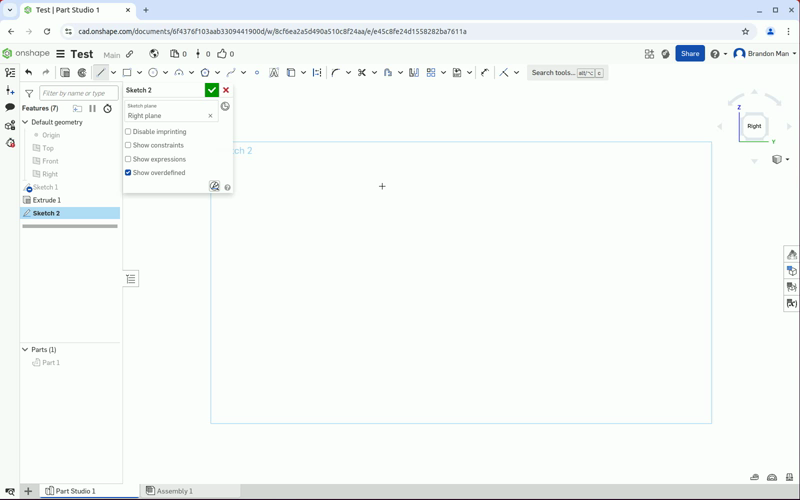
click(382, 185)
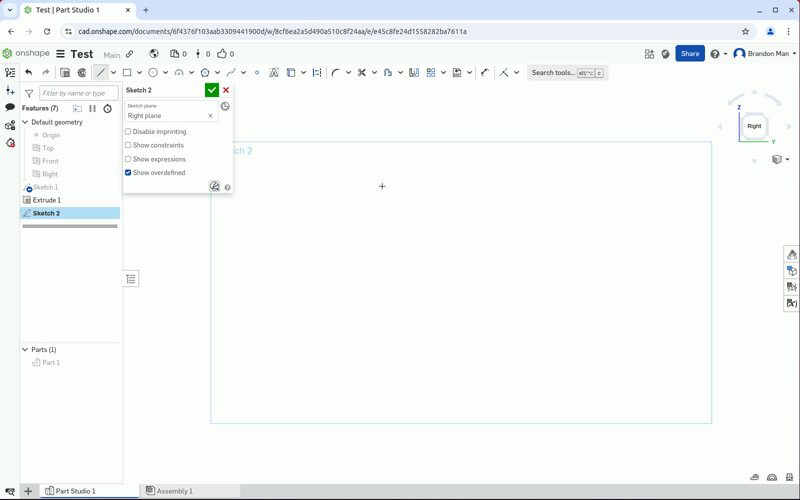
key_up(shift)
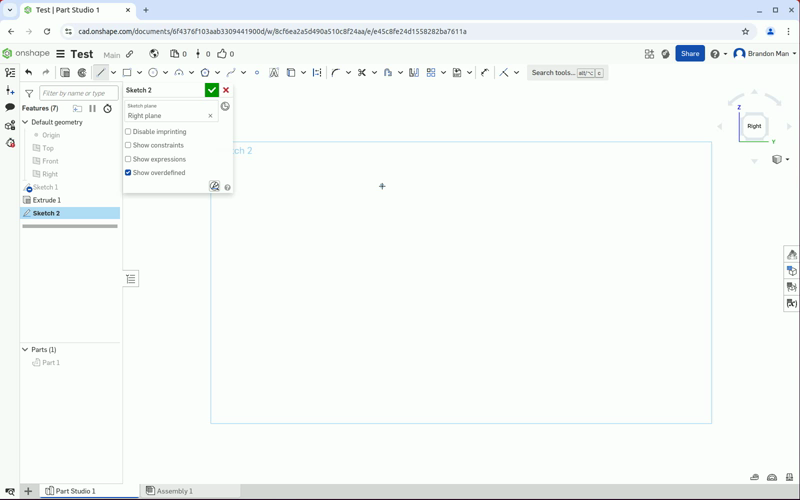
key_down(shift)
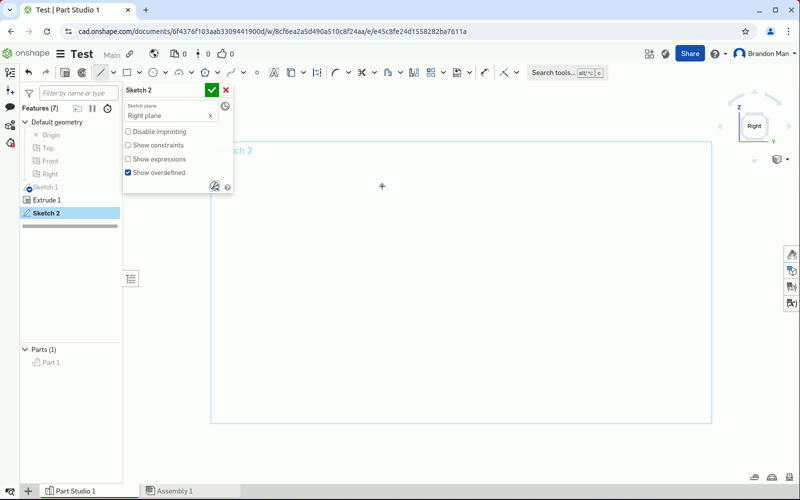
mouse_move(461, 238)
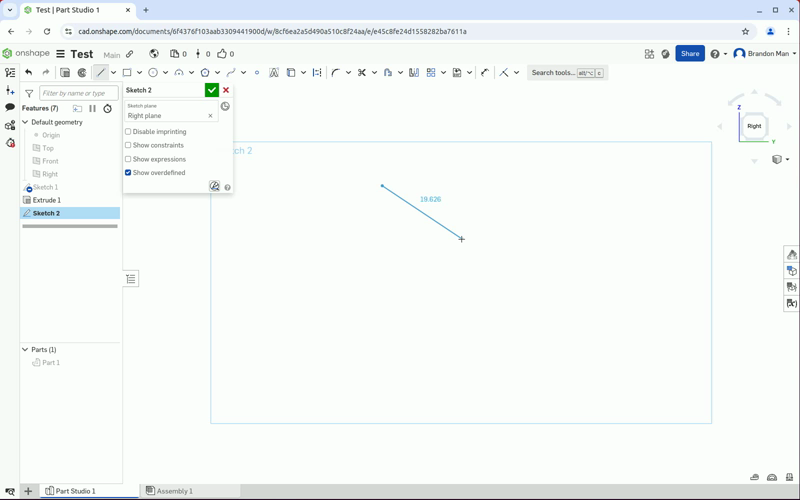
click(461, 238)
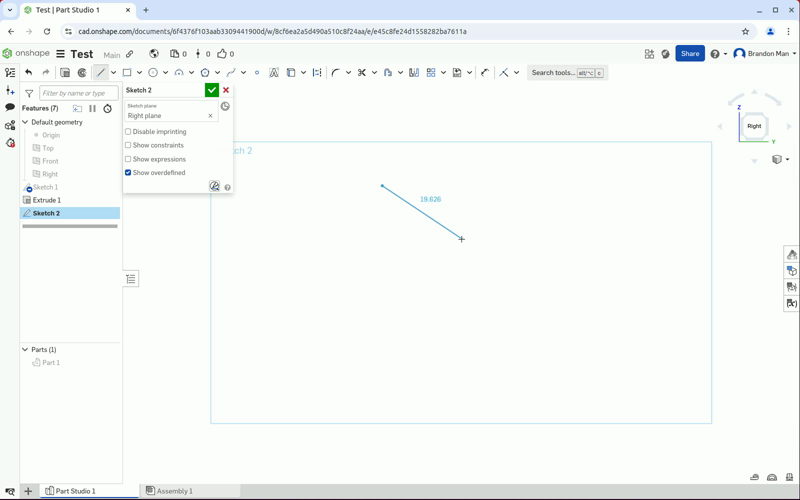
key_up(shift)
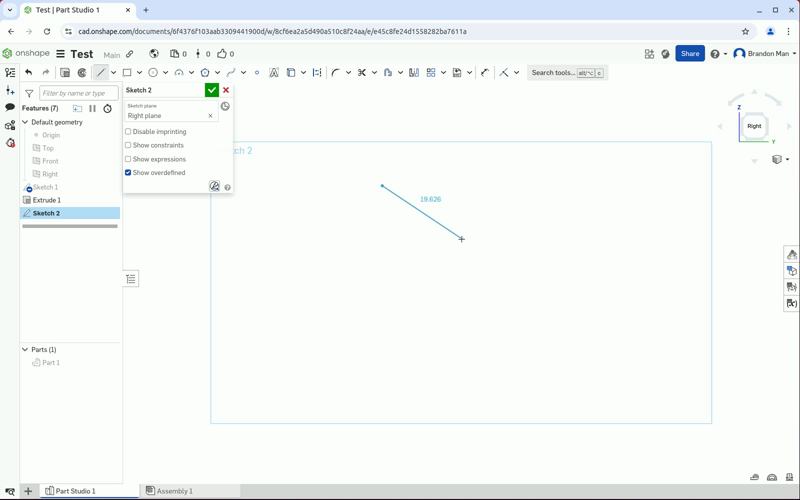
key_down(shift)
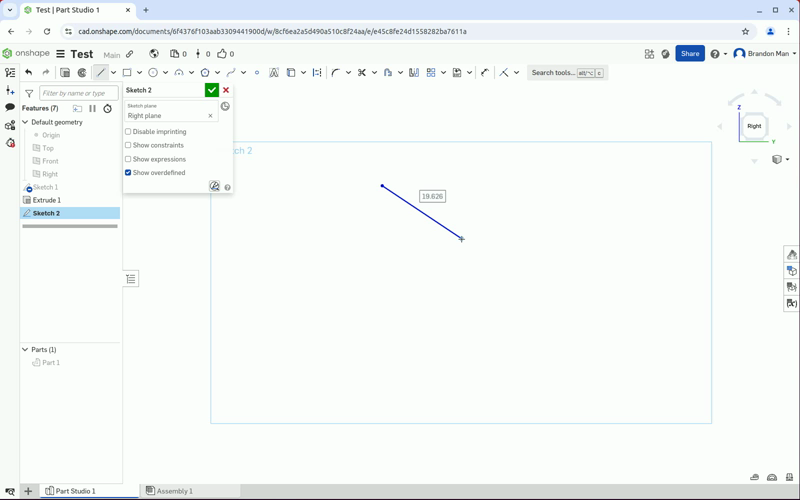
mouse_move(540, 185)
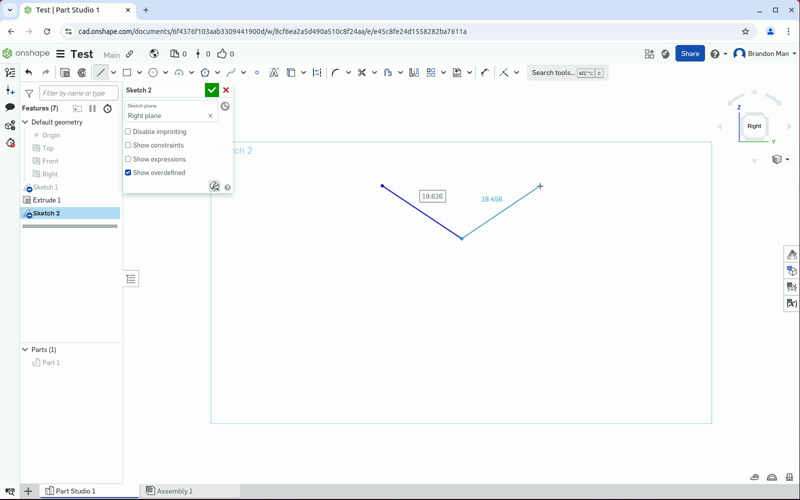
click(540, 185)
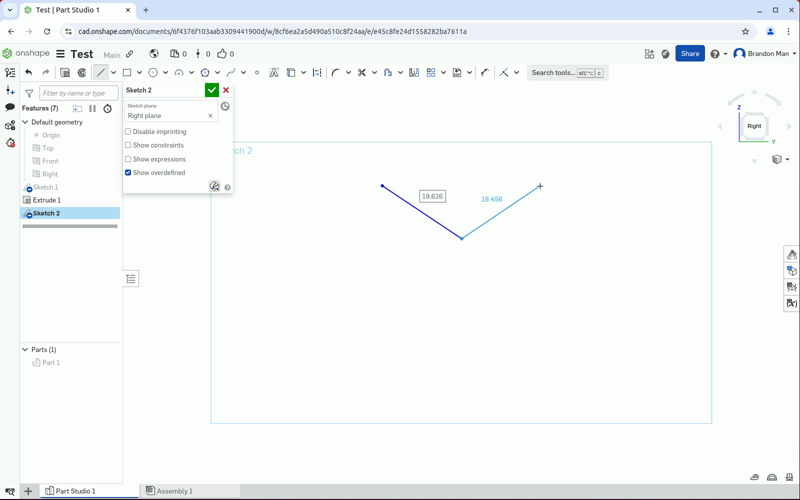
key_up(shift)
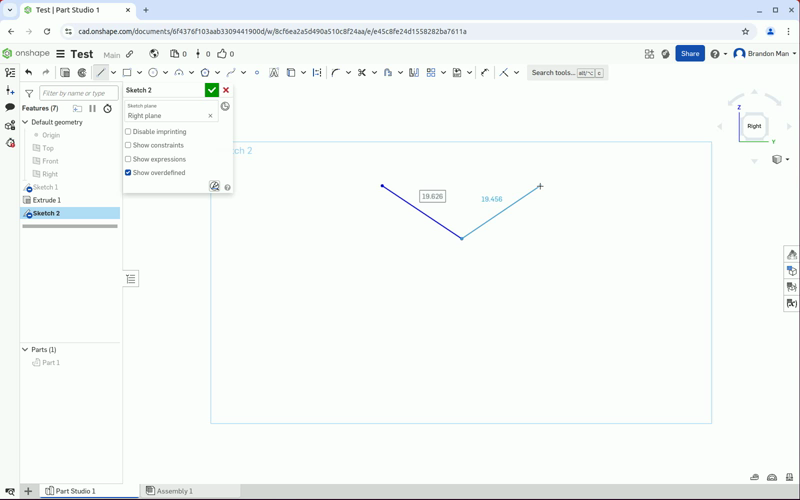
key_down(shift)
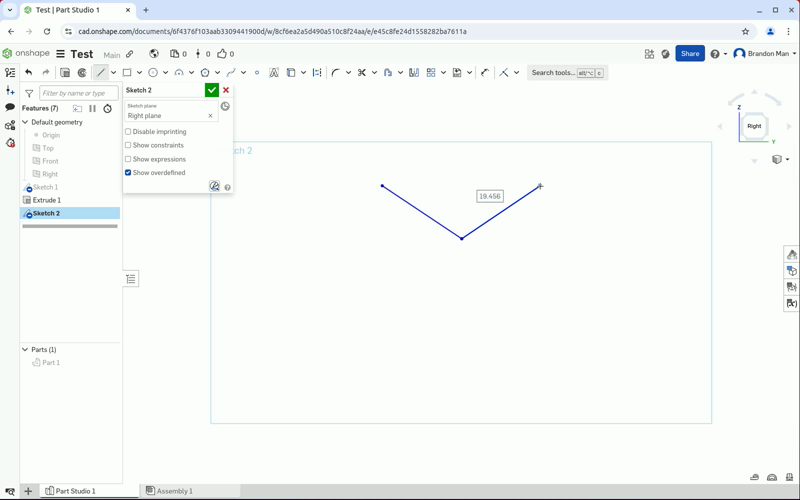
mouse_move(382, 185)
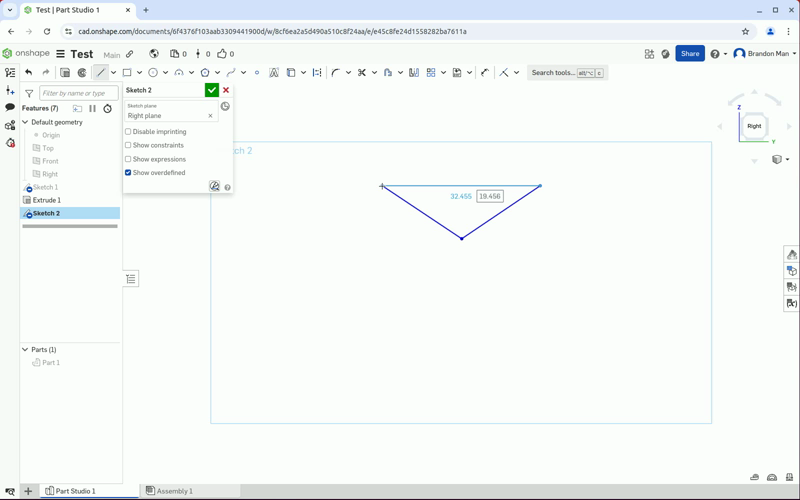
key_up(shift)
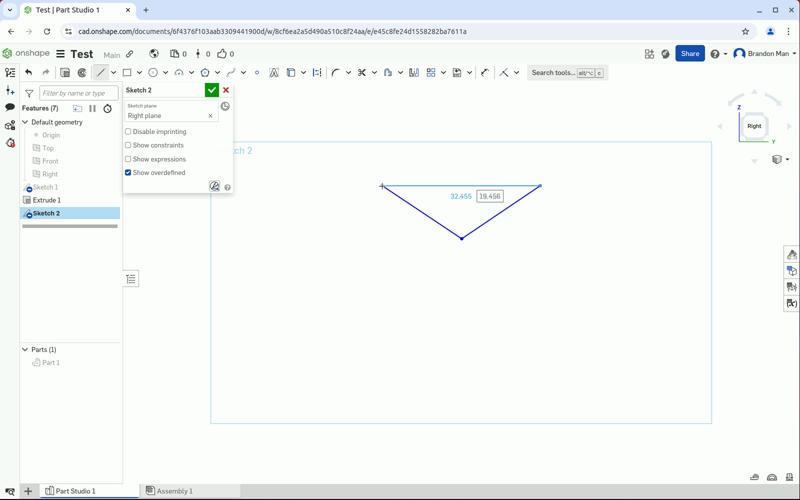
click(382, 185)
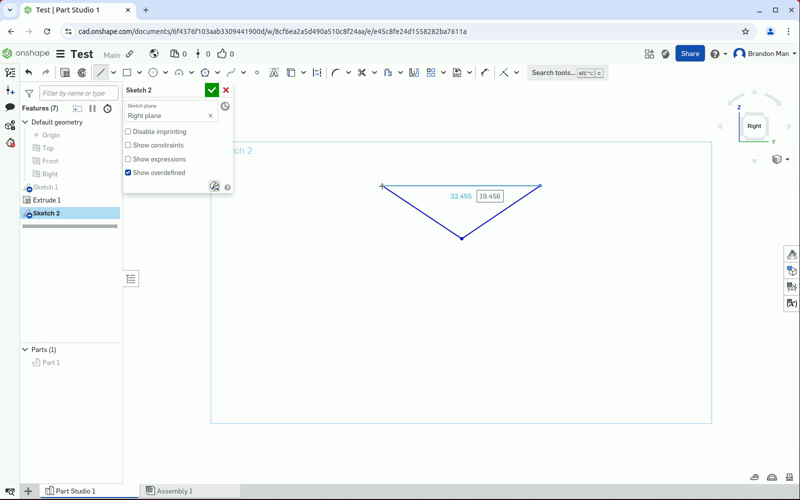
key(esc)
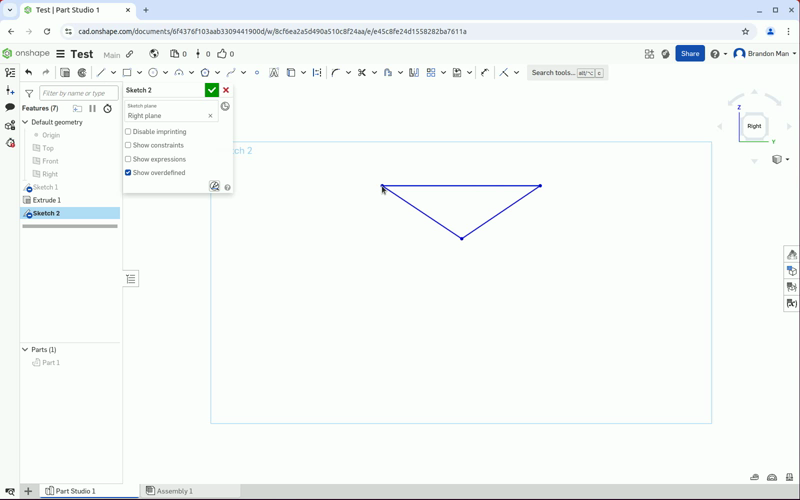
mouse_move(491, 198)
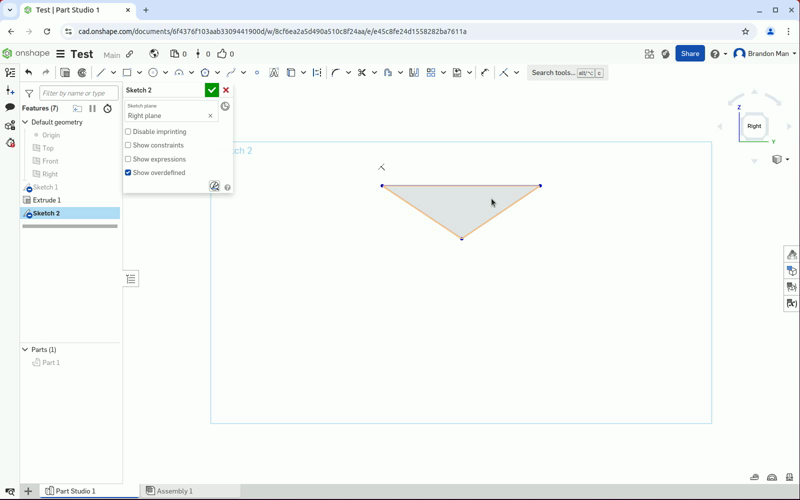
click(491, 198)
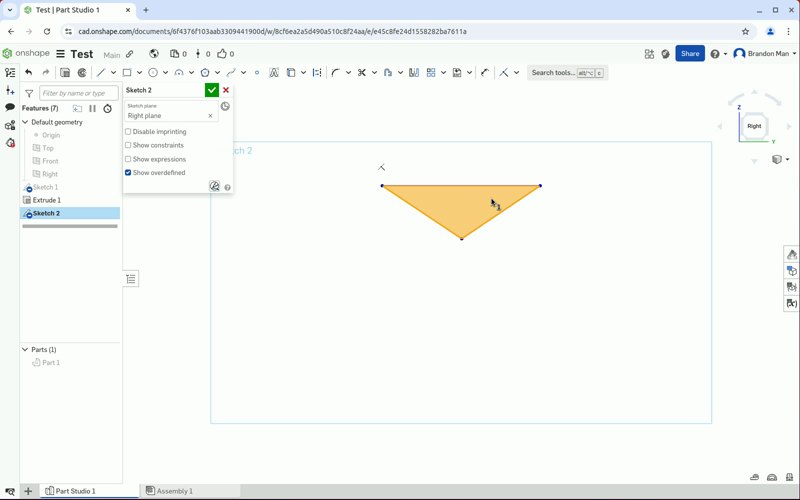
mouse_move(73, 352)
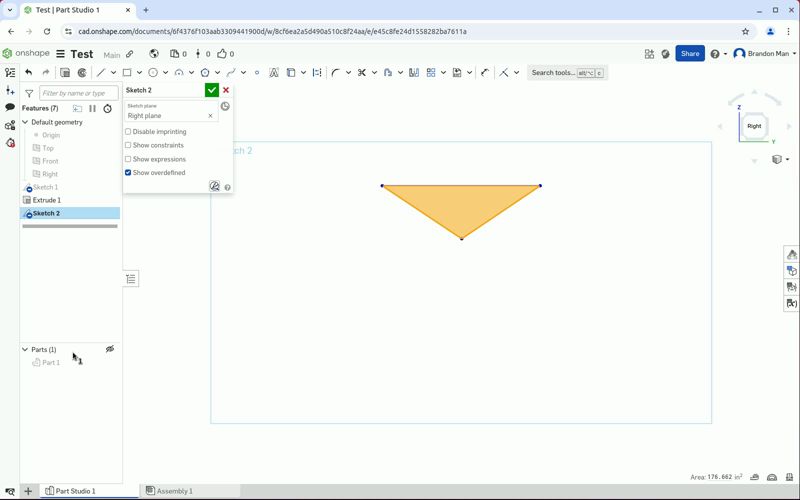
key(shift+y)
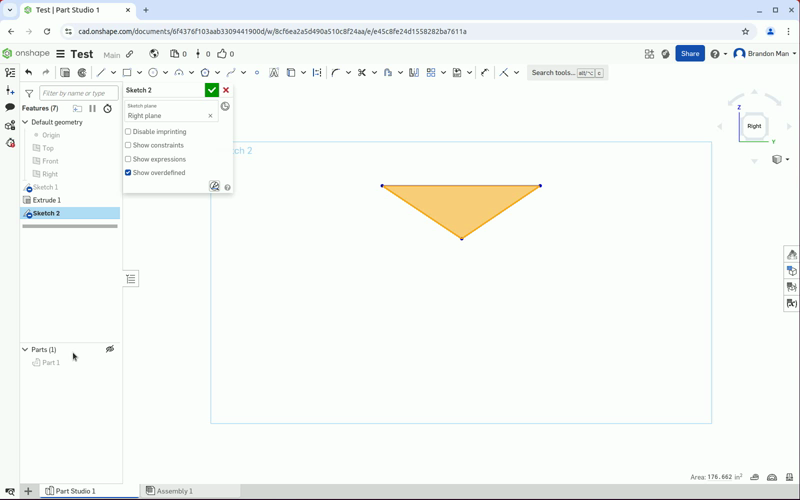
key(shift+e)
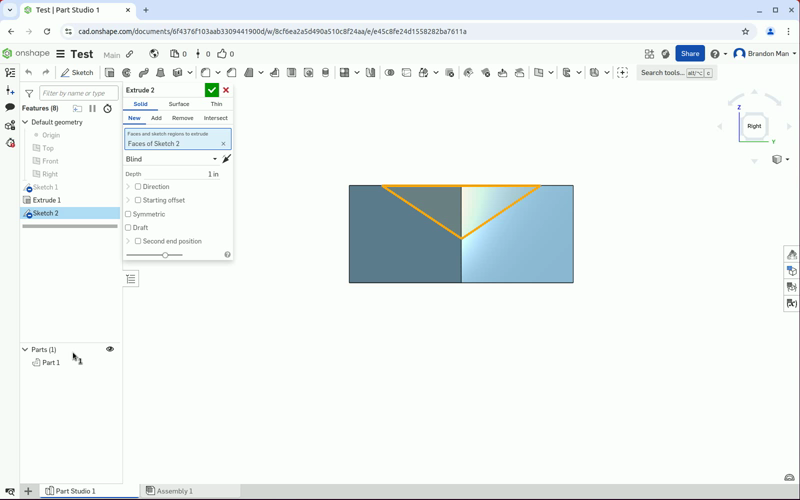
mouse_move(143, 106)
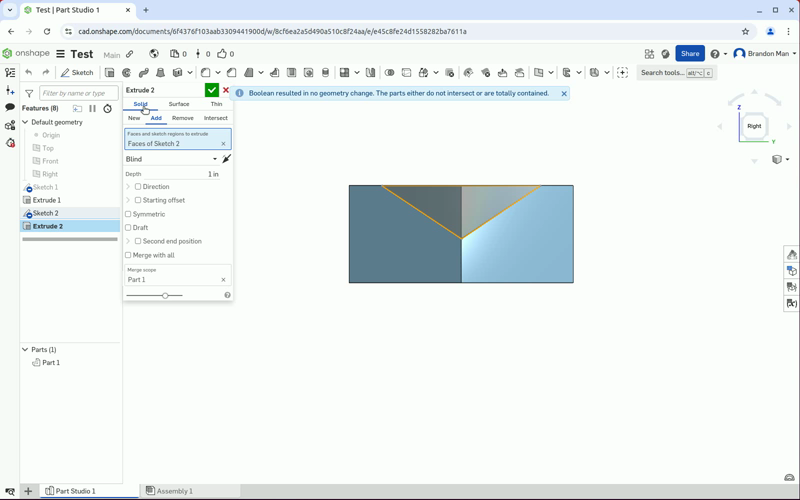
click(143, 106)
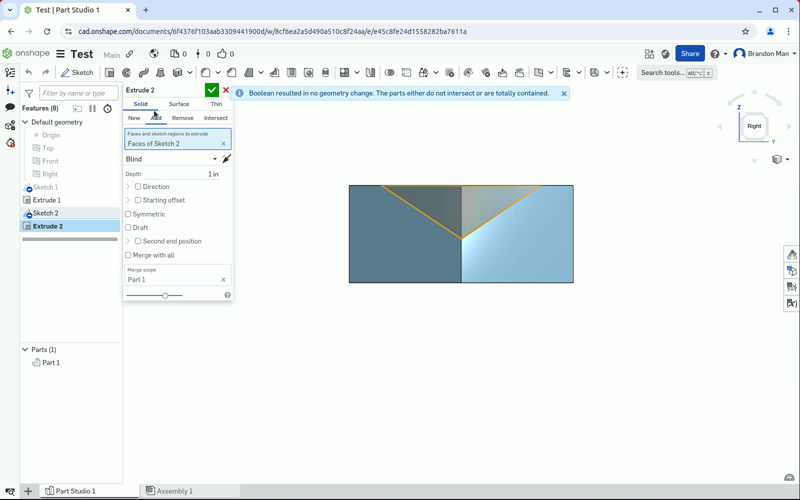
mouse_move(186, 120)
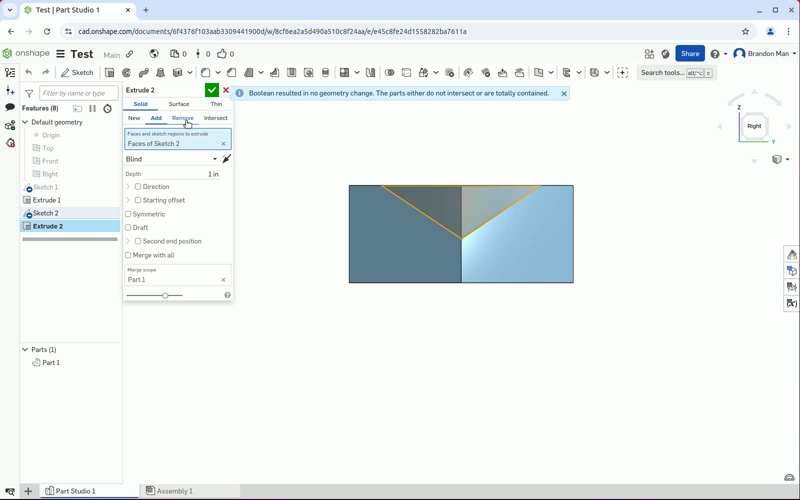
click(186, 120)
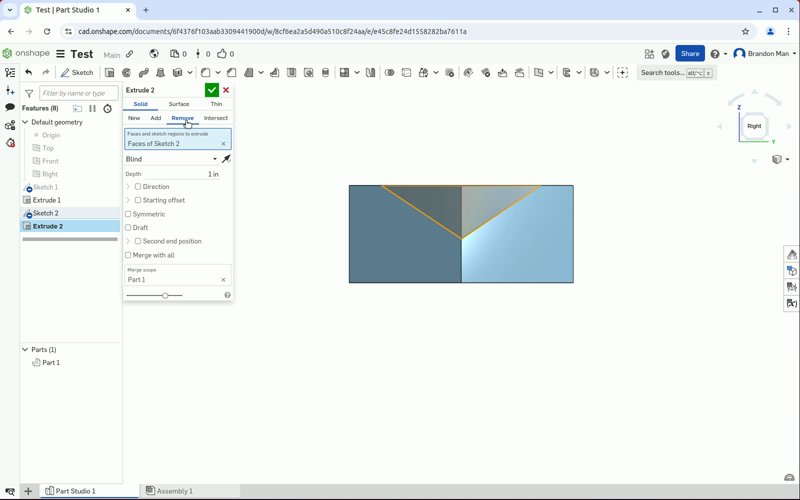
key(tab, 4)
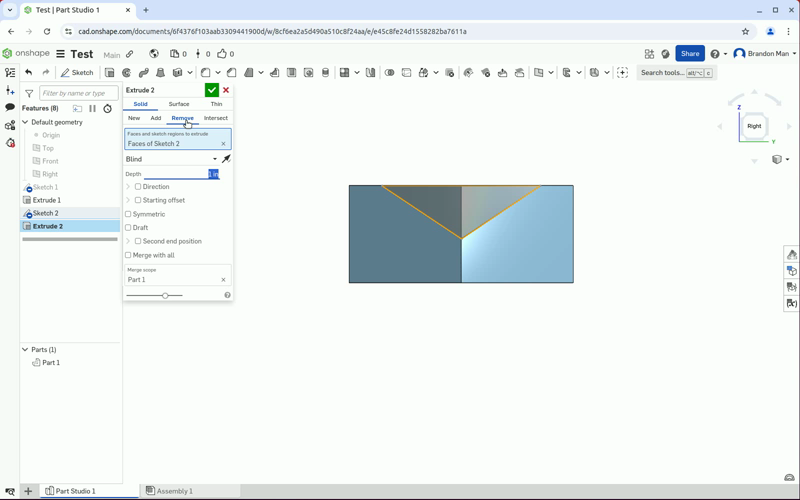
text(13.961)
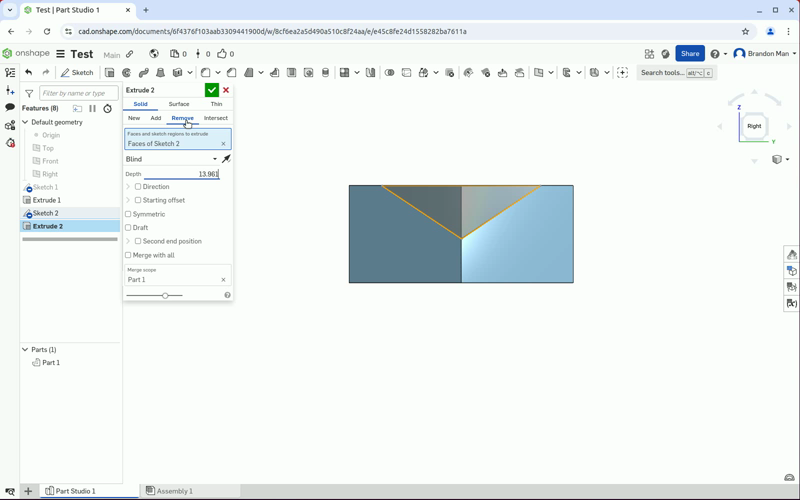
key(tab, 3)
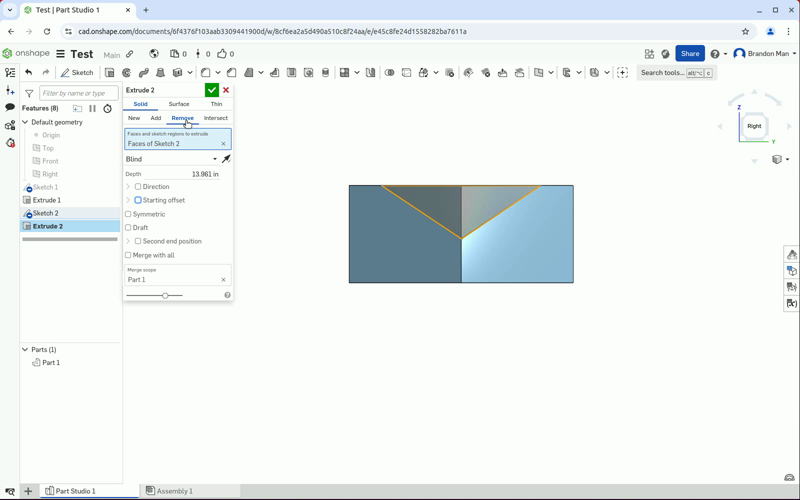
key(tab, 2)
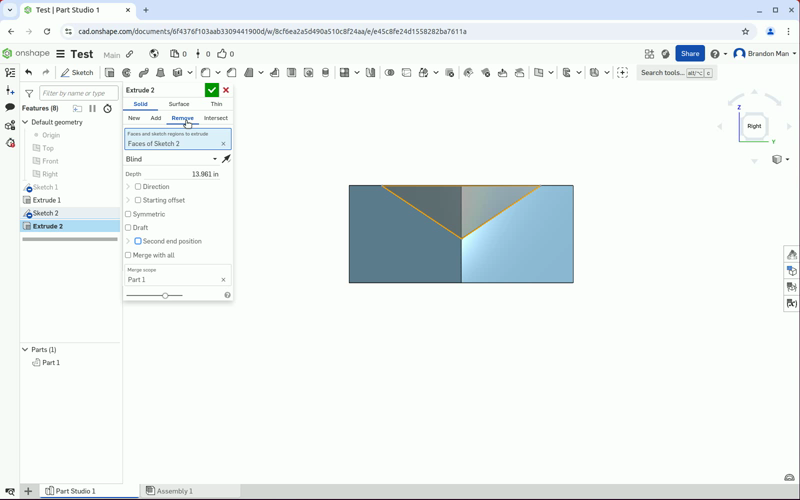
key(space)
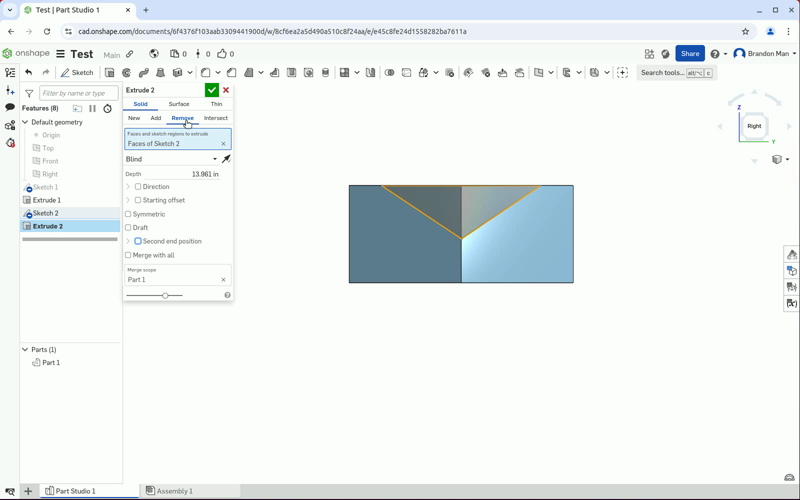
key(tab, 3)
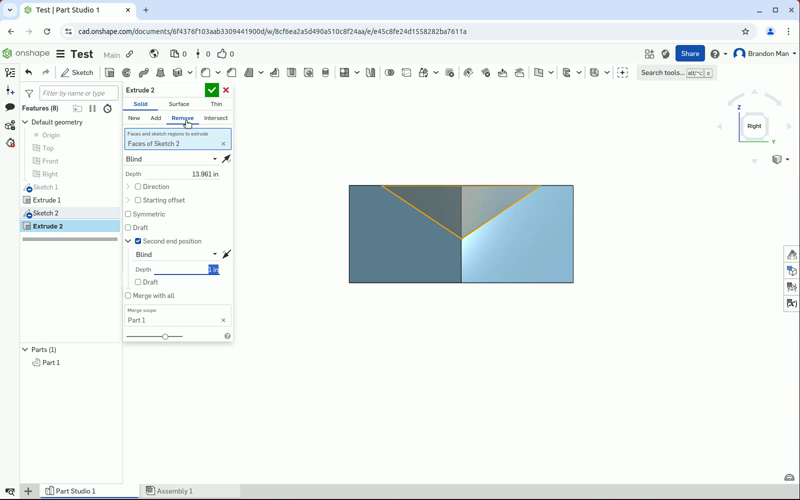
text(16.609)
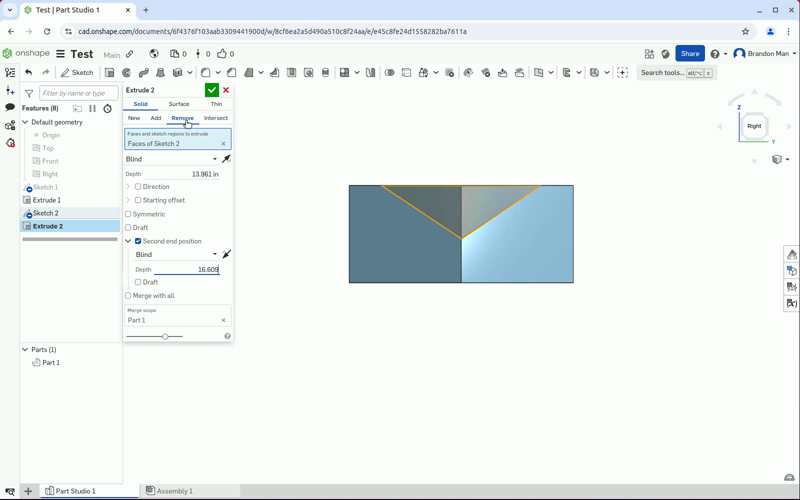
key(tab, 2)
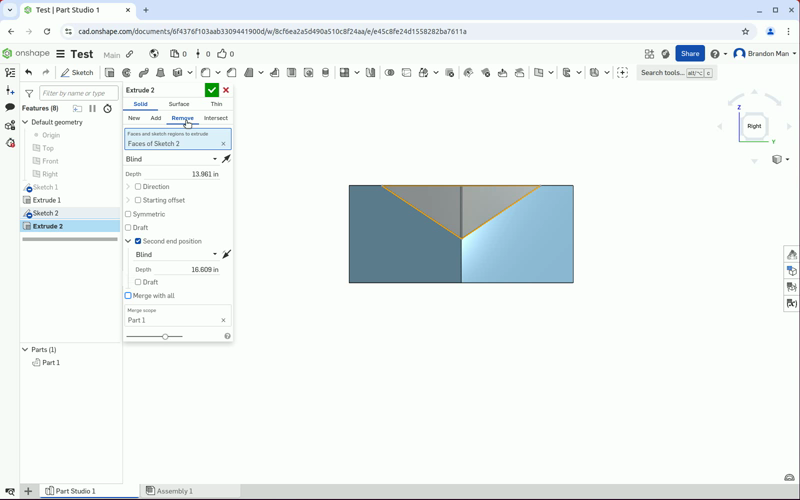
key(space)
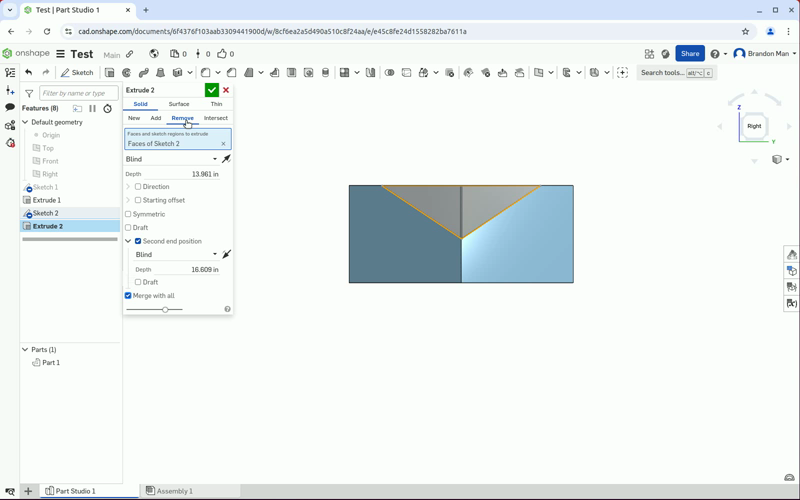
key(enter)
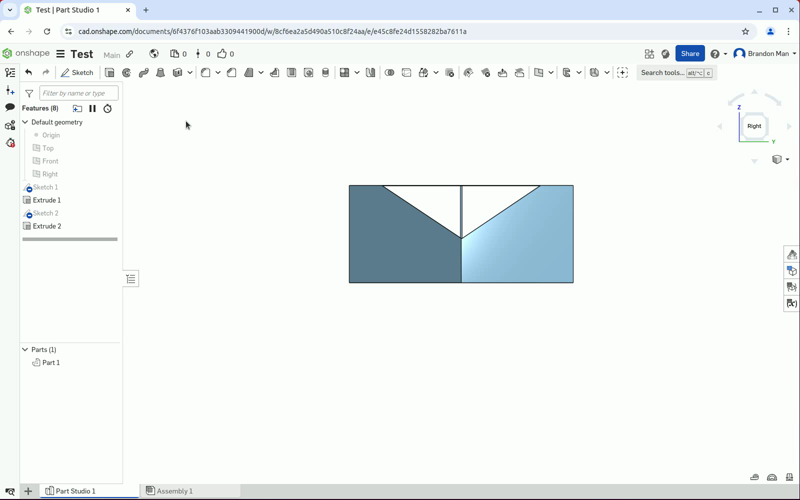
key(shift+h)
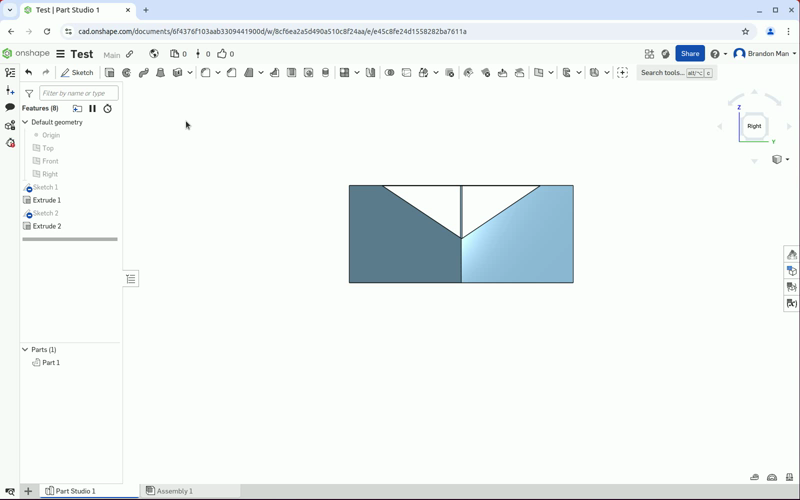
key(shift+h)
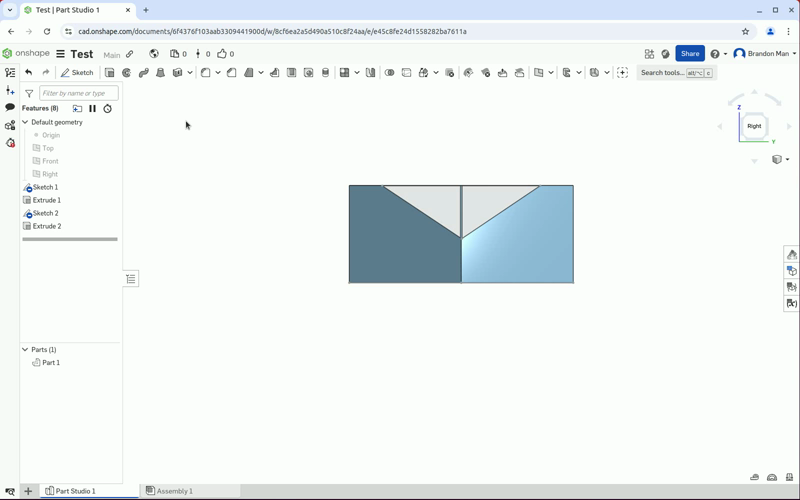
key(shift+7)
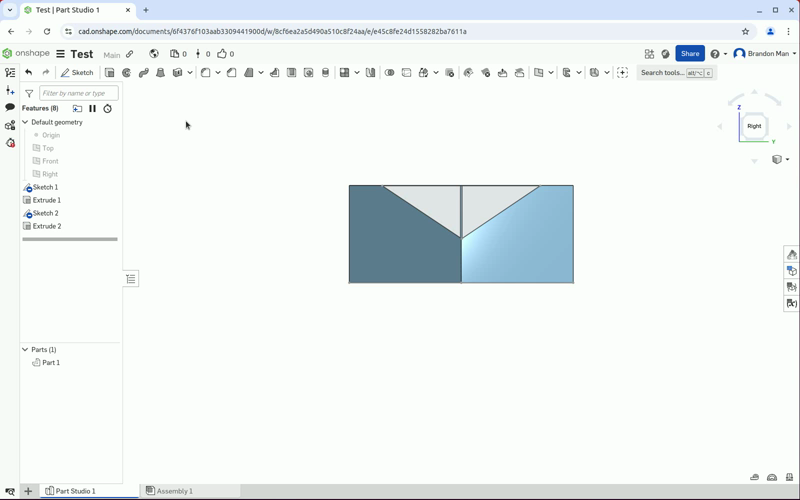
key(right, 2)
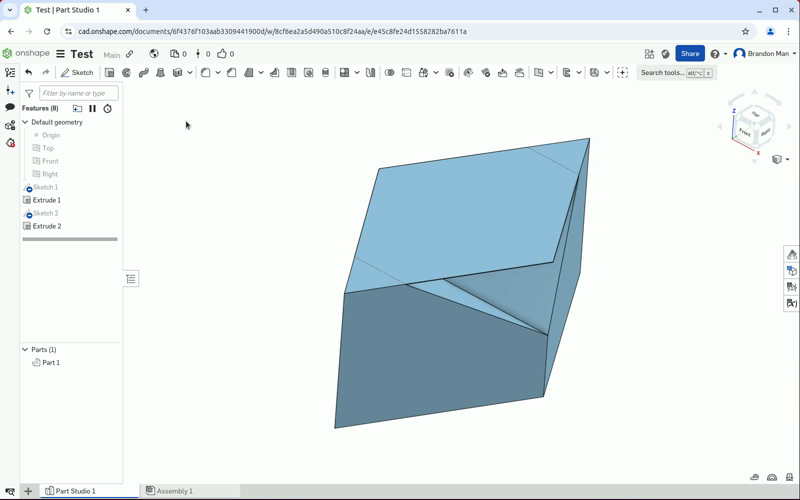
key(down, 2)
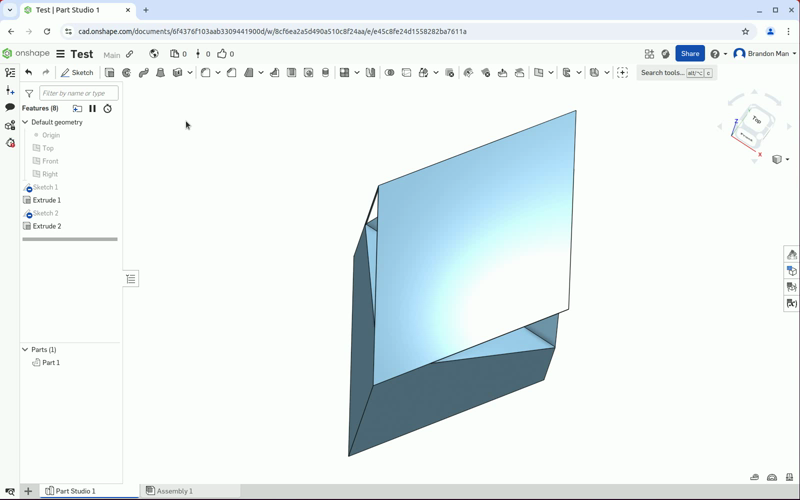
key(up, 2)
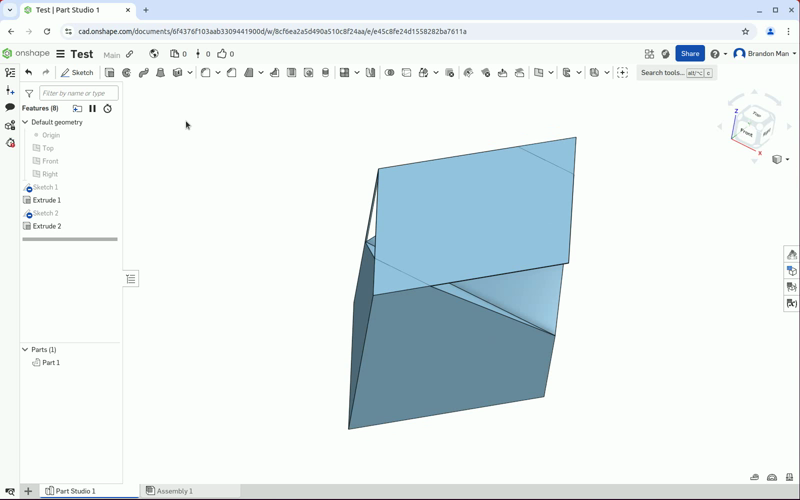
key(left, 2)
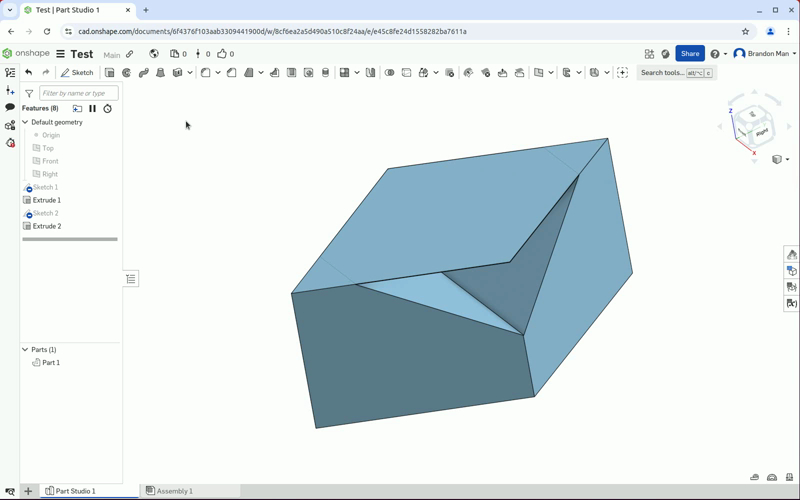
mouse_move(73, 189)
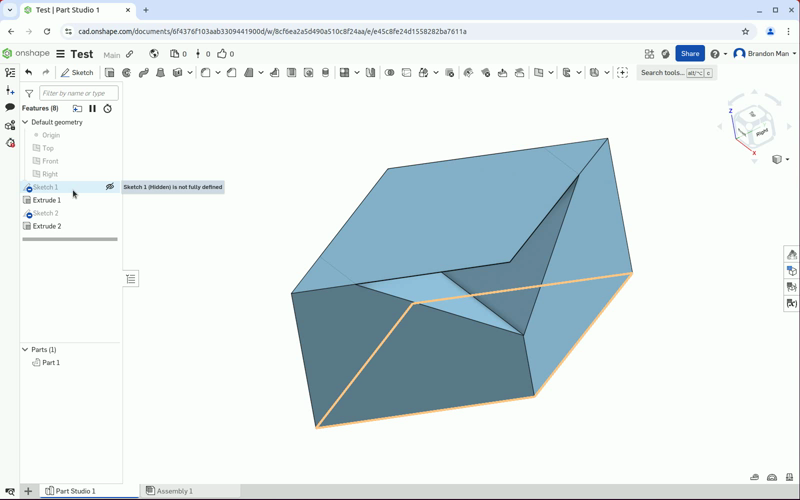
click(73, 189)